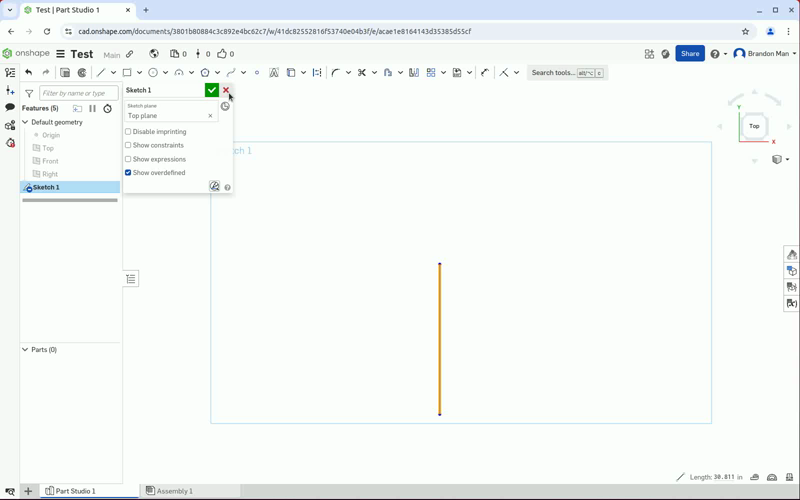
key(shift+h)
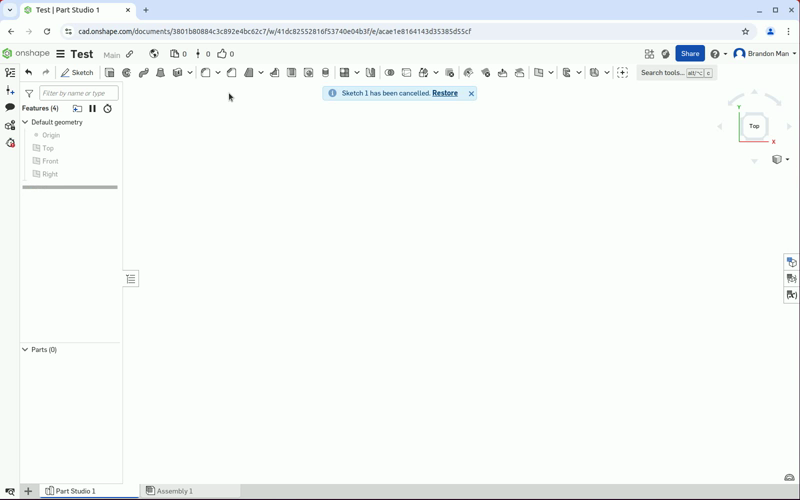
mouse_move(73, 352)
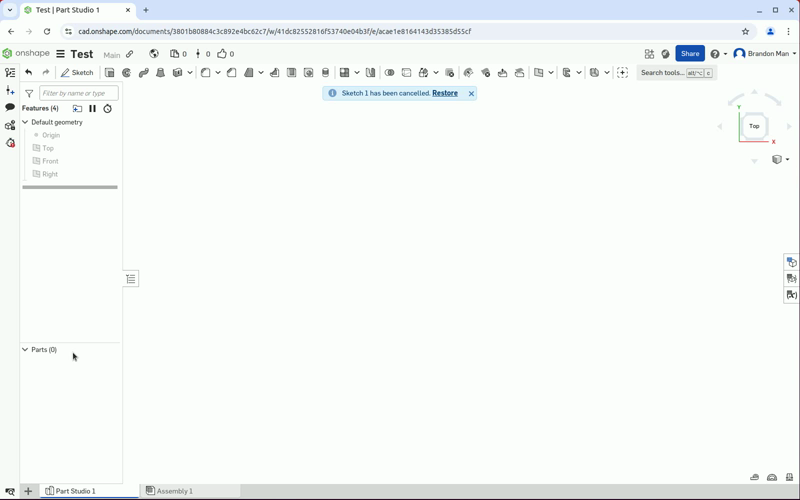
key(y)
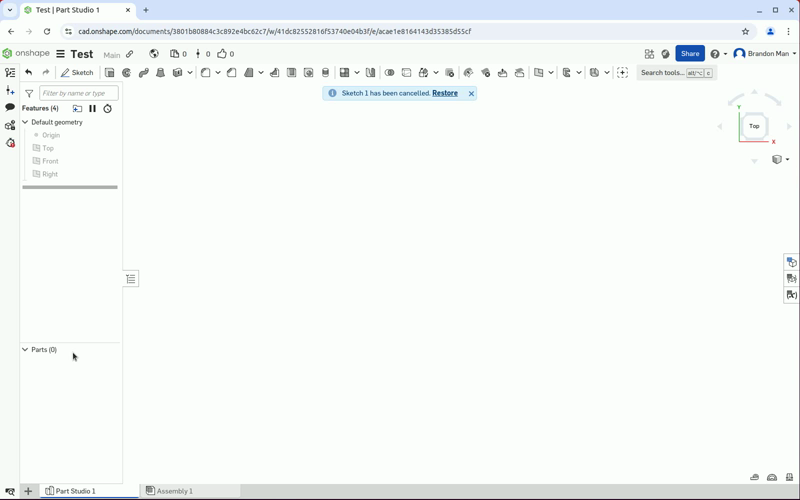
key(shift+p)
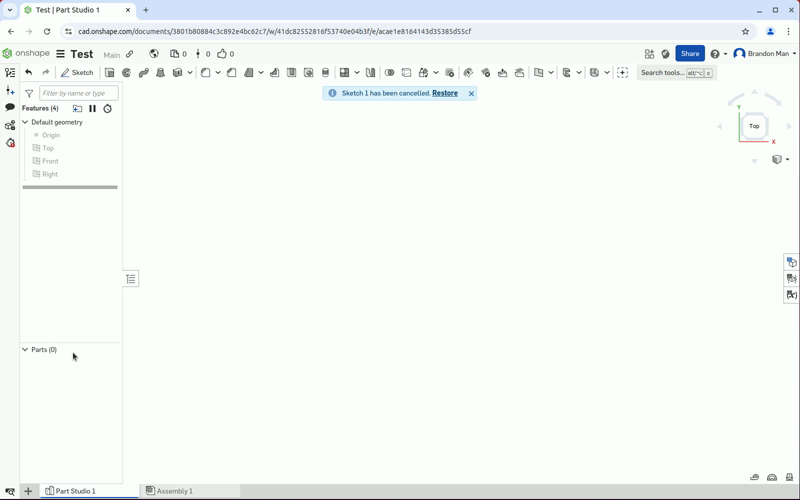
key(space)
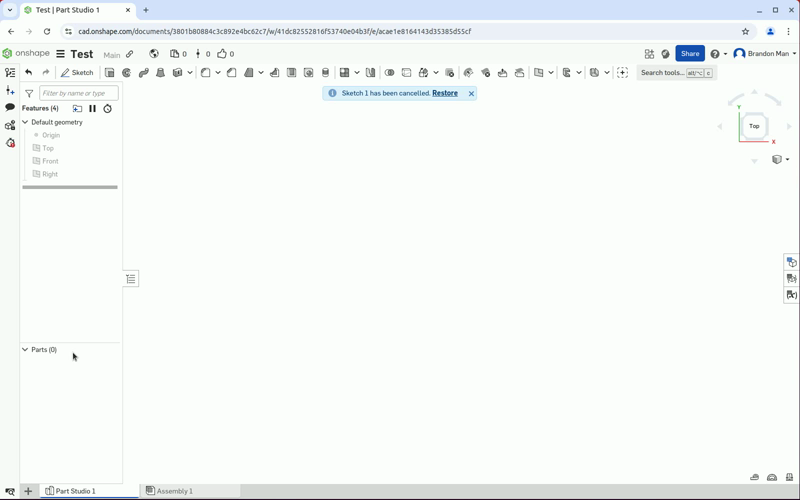
key_down(shift)
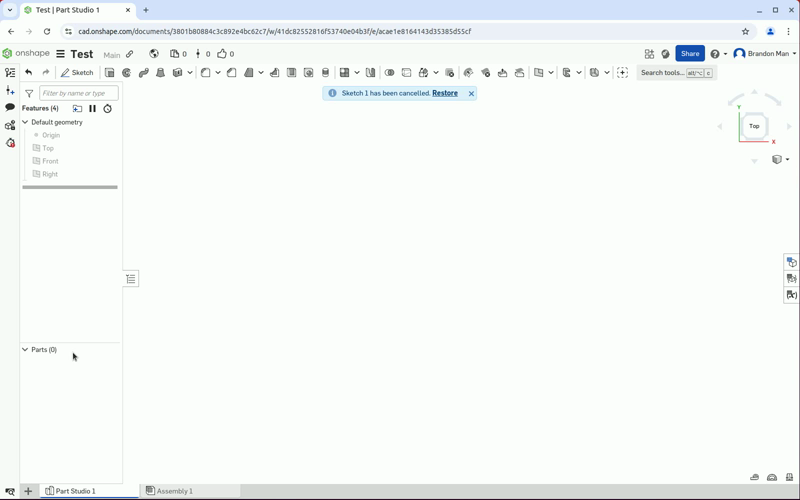
key(up)
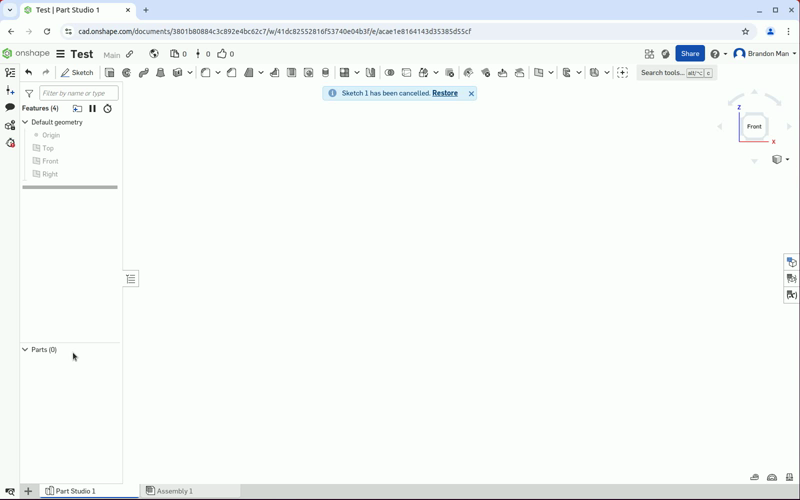
key_up(shift)
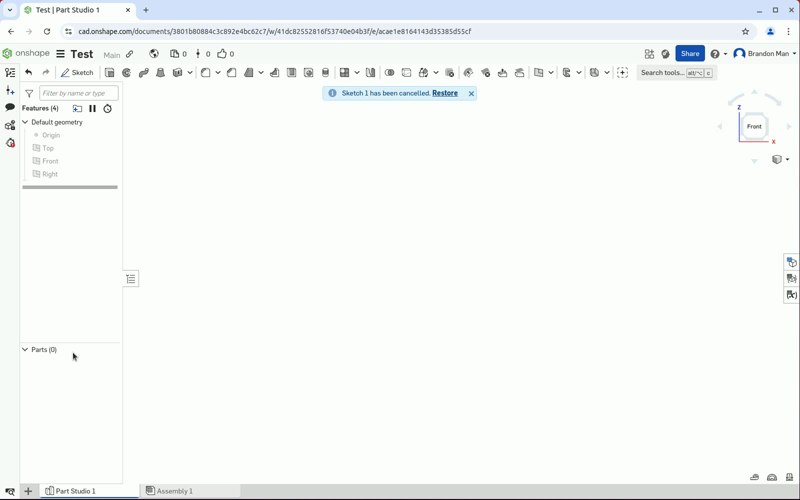
mouse_move(73, 352)
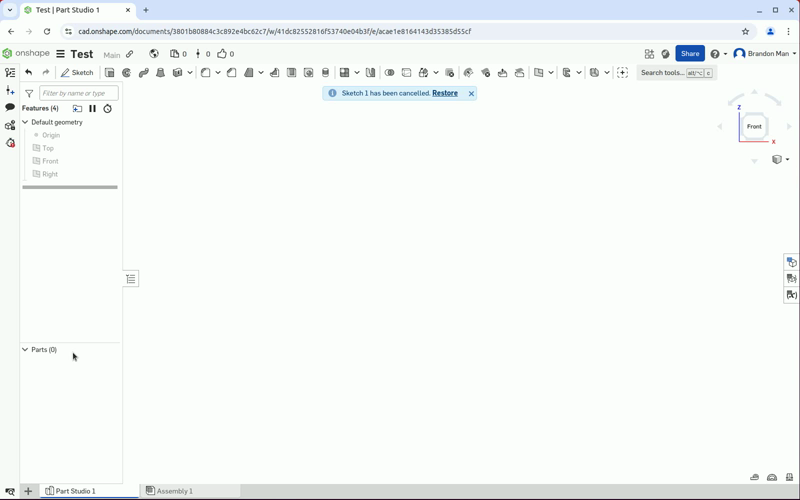
key(shift+y)
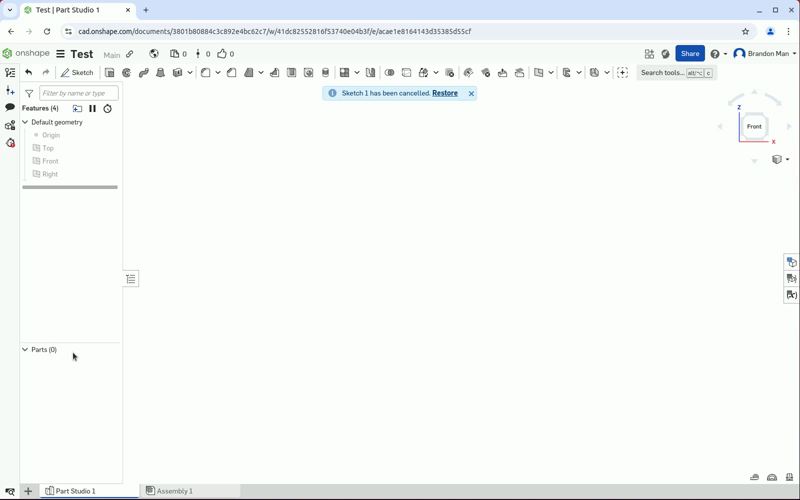
key(shift+s)
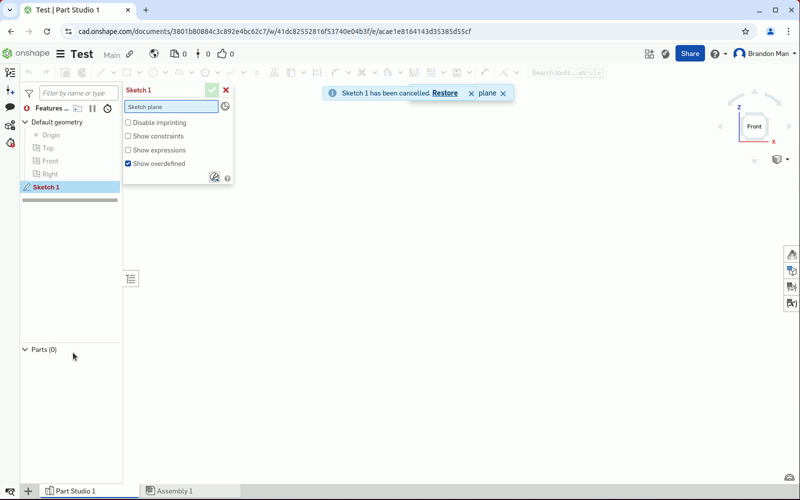
mouse_move(73, 163)
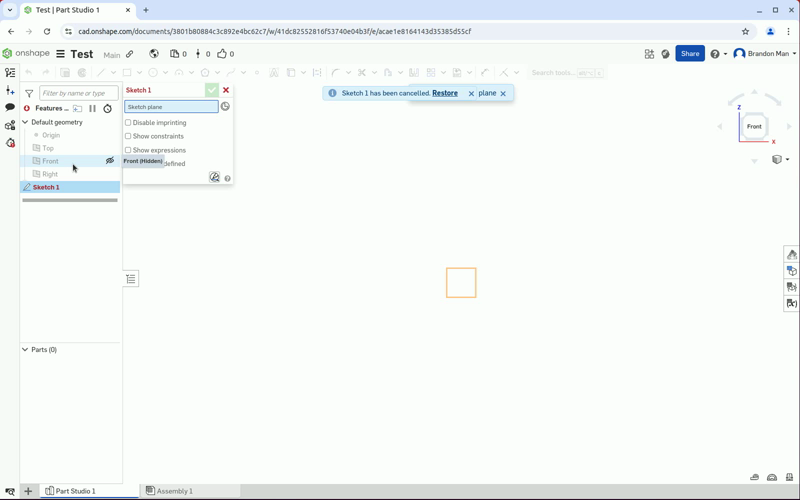
click(73, 163)
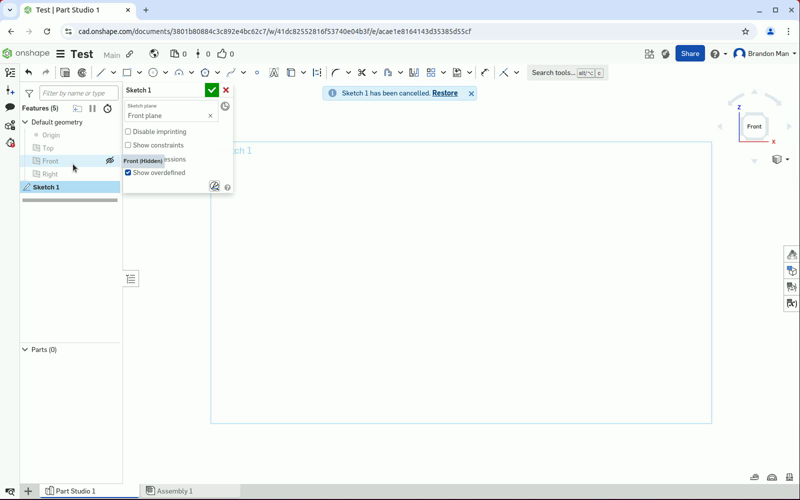
mouse_move(73, 352)
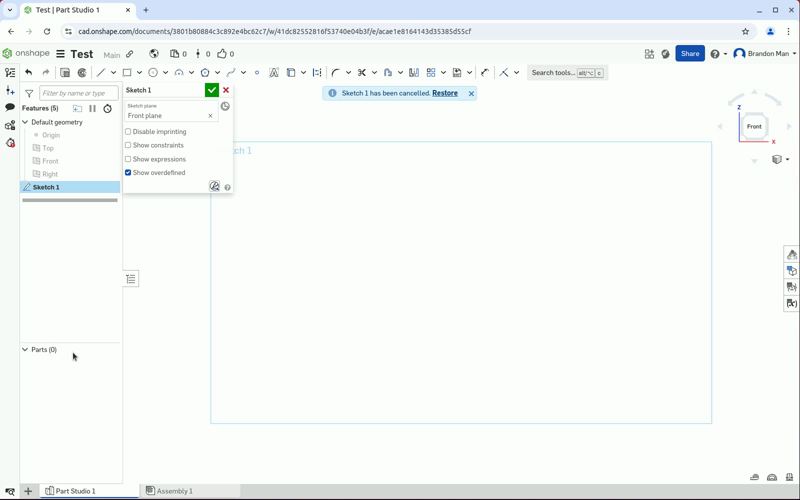
key(y)
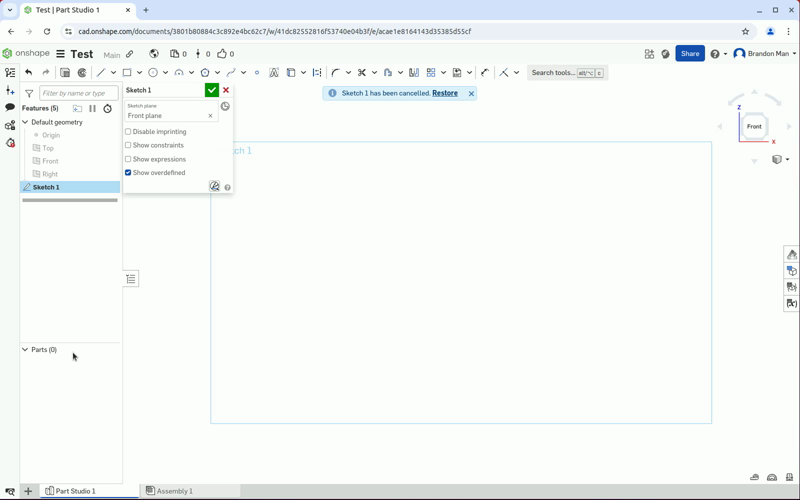
key(l)
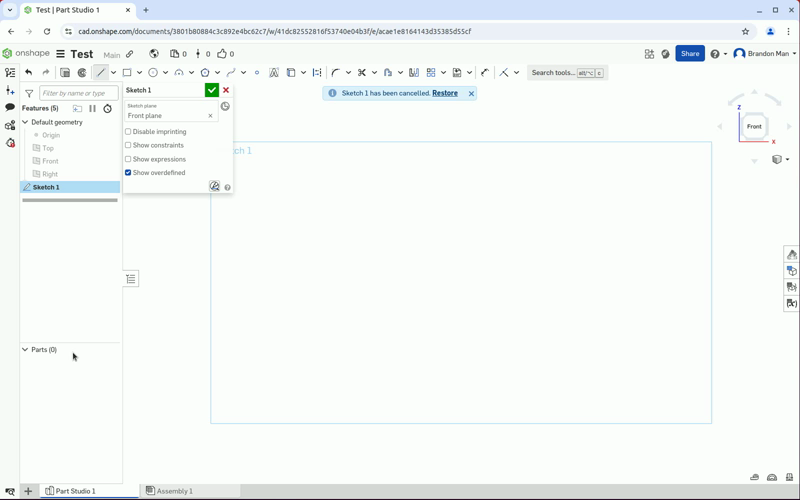
key_down(shift)
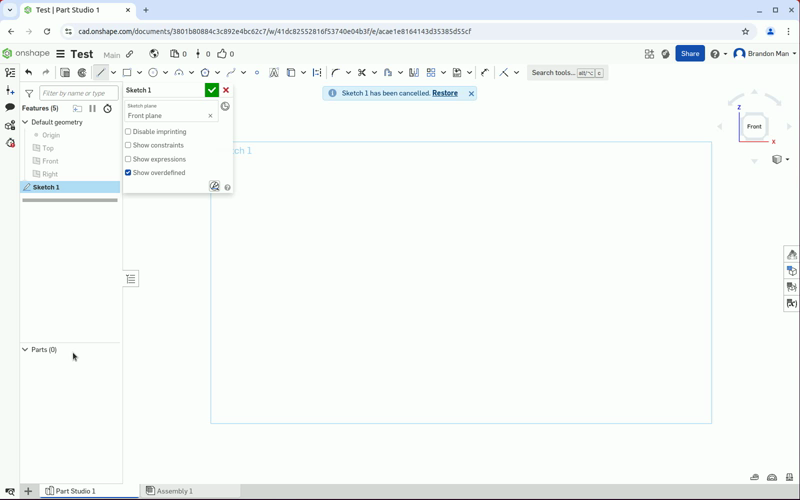
mouse_move(460, 282)
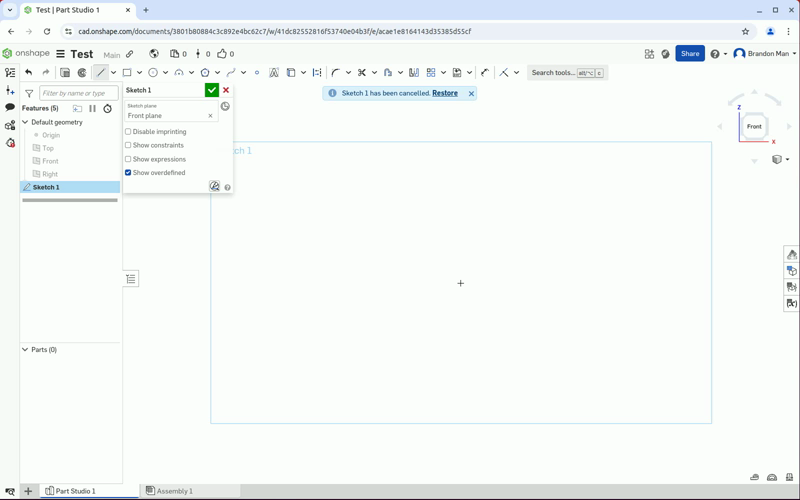
click(460, 282)
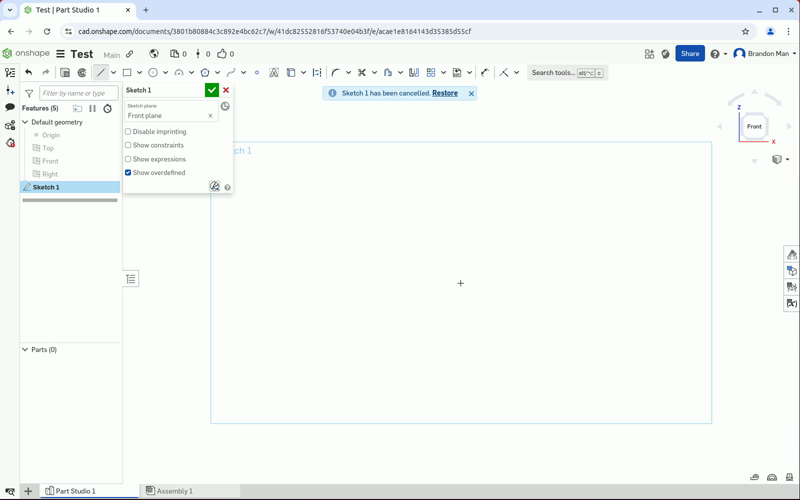
key_up(shift)
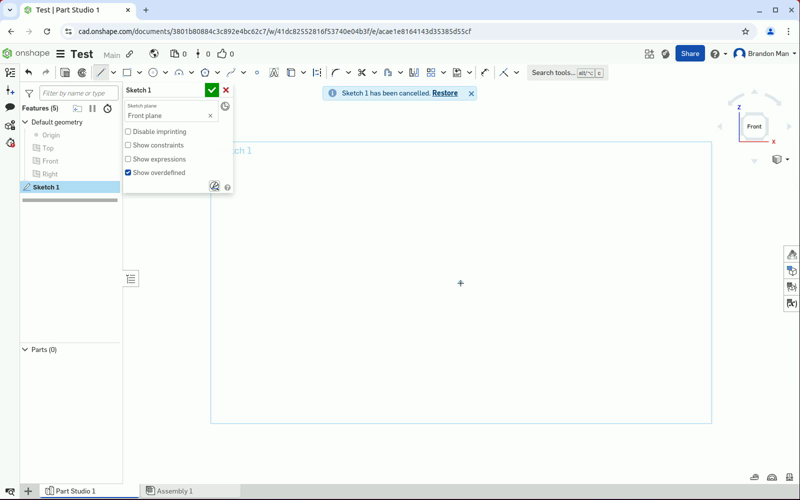
key_down(shift)
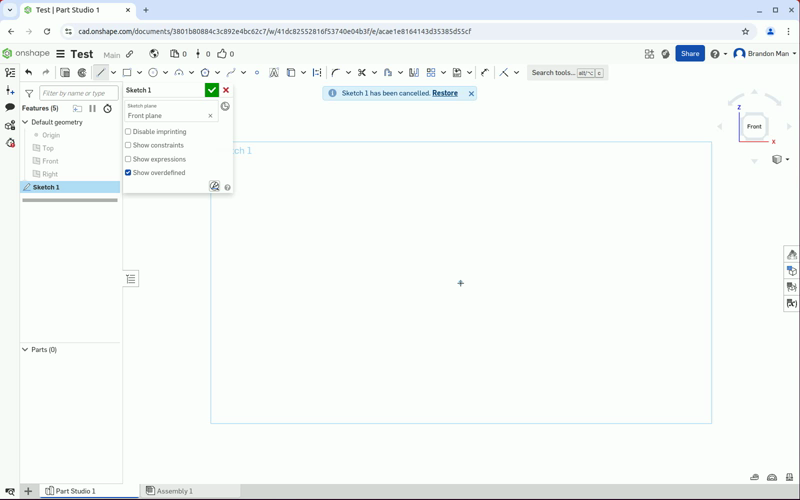
mouse_move(573, 282)
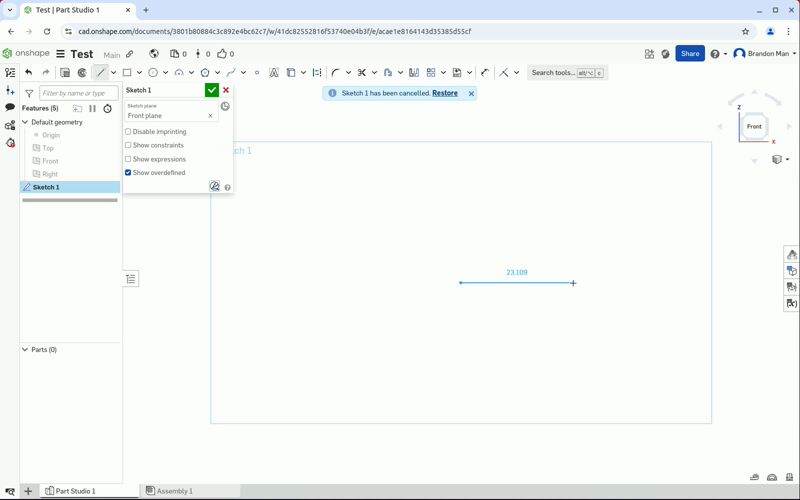
click(573, 282)
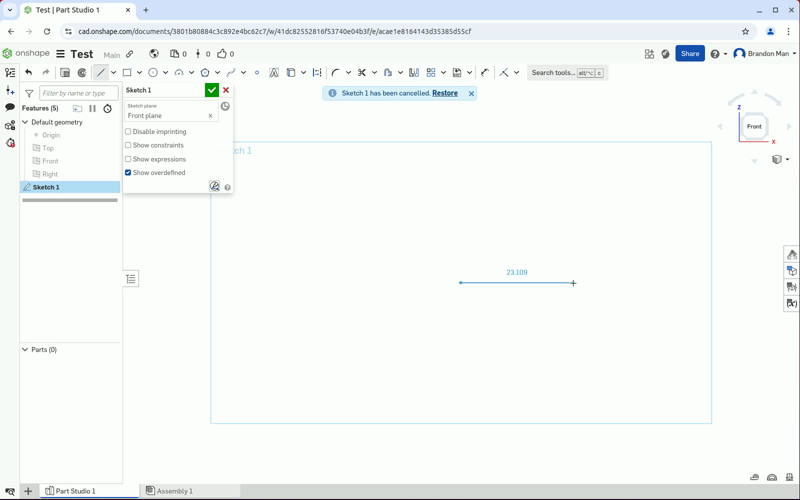
key_up(shift)
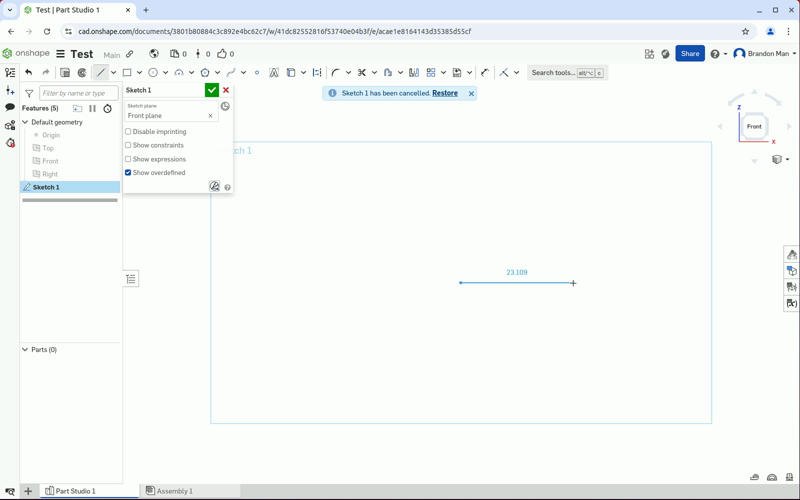
key_down(shift)
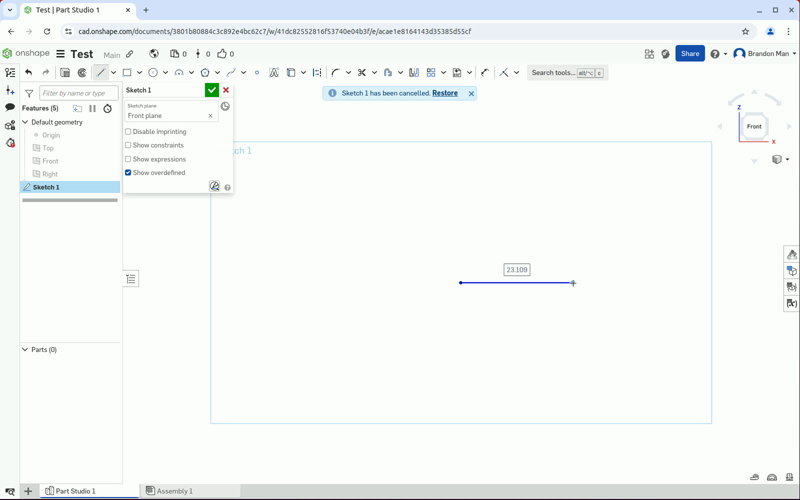
mouse_move(573, 210)
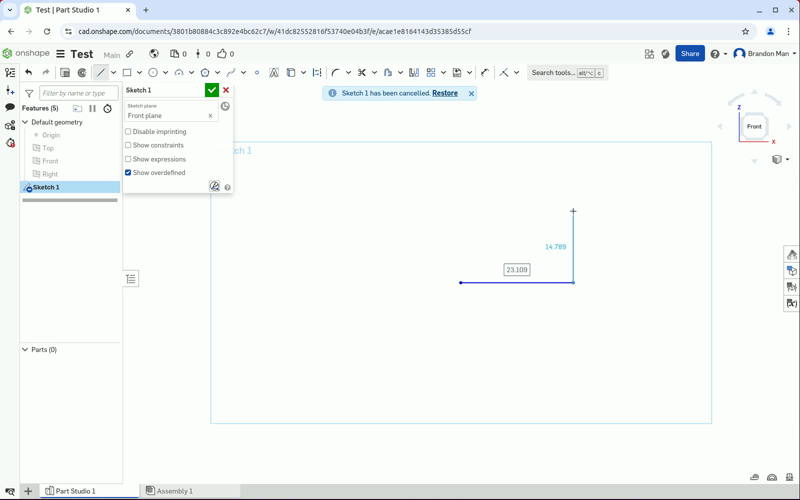
click(573, 210)
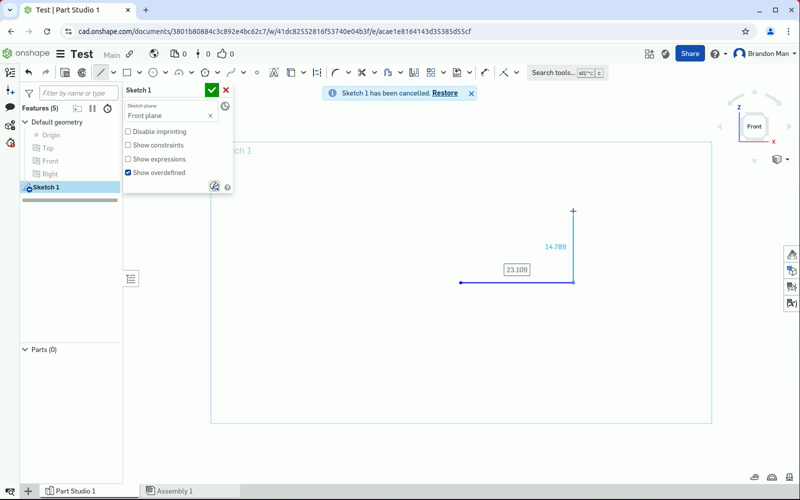
key_up(shift)
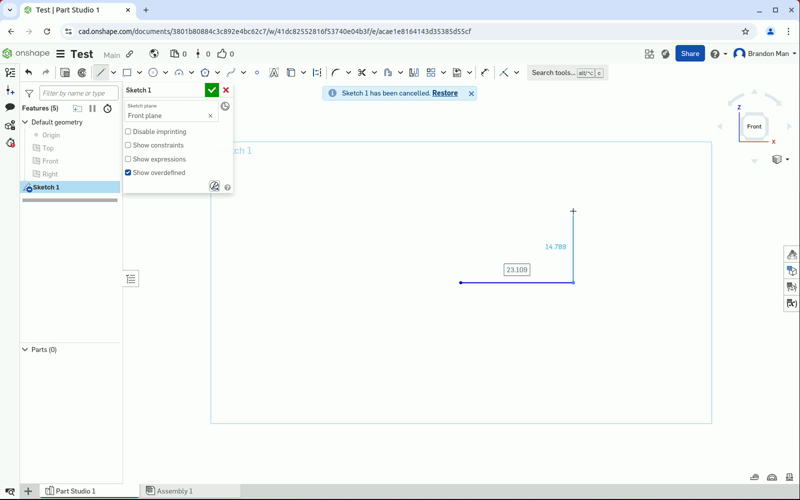
key_down(shift)
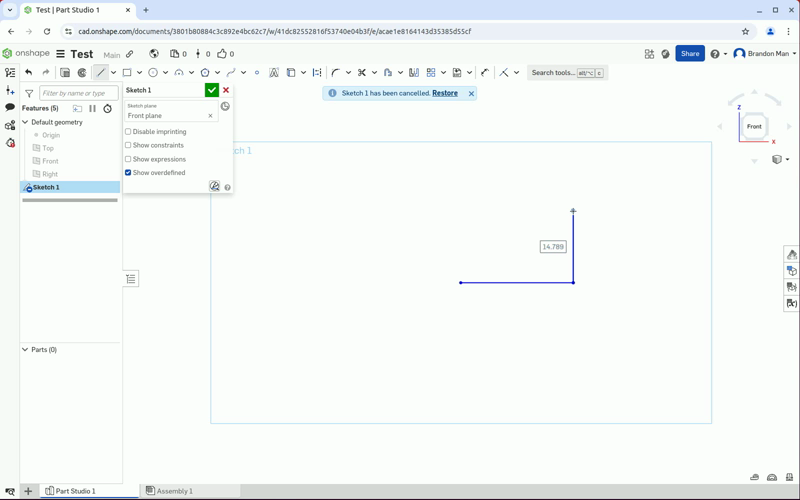
mouse_move(589, 210)
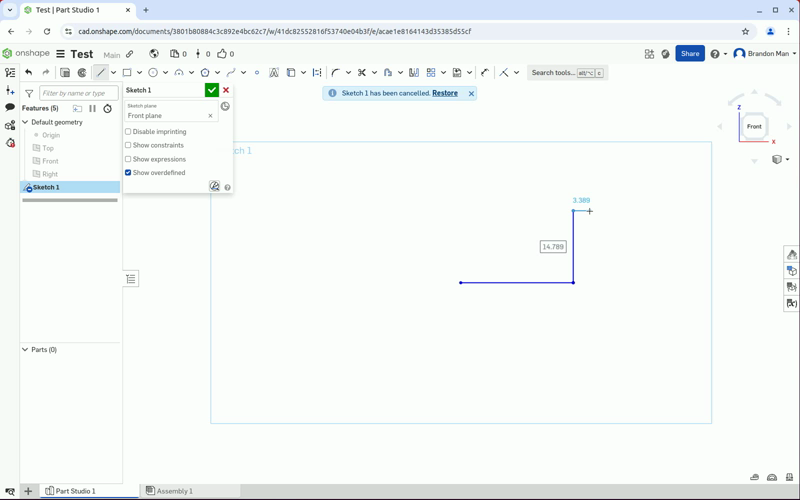
mouse_move(546, 210)
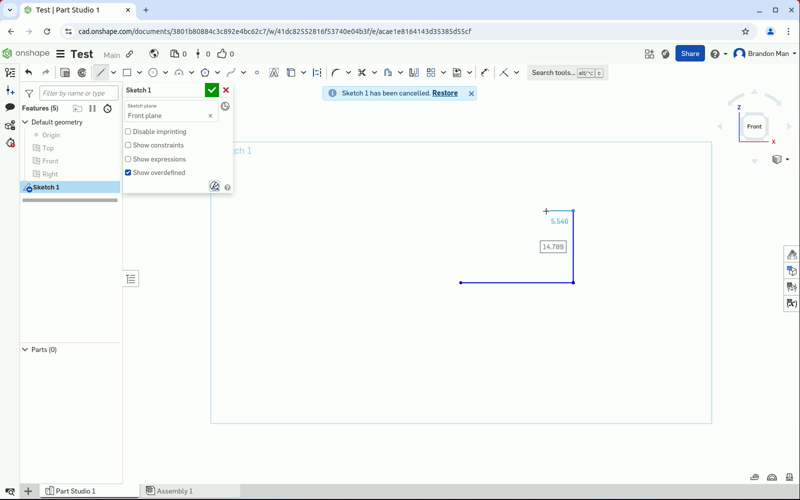
click(546, 210)
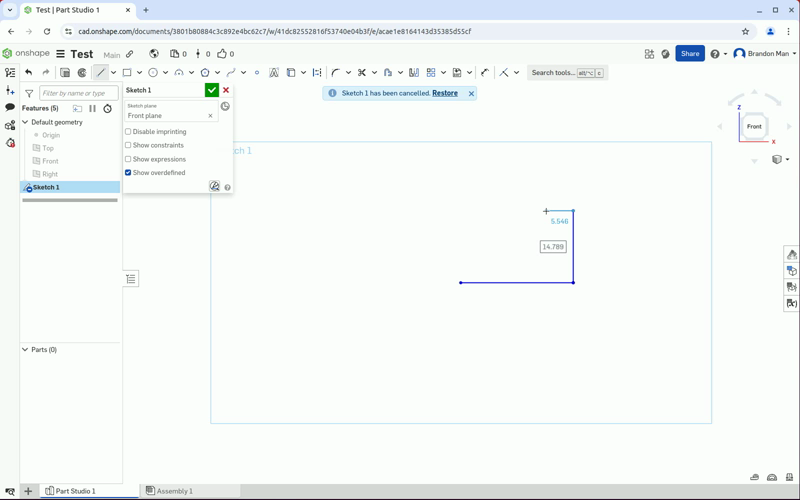
key_up(shift)
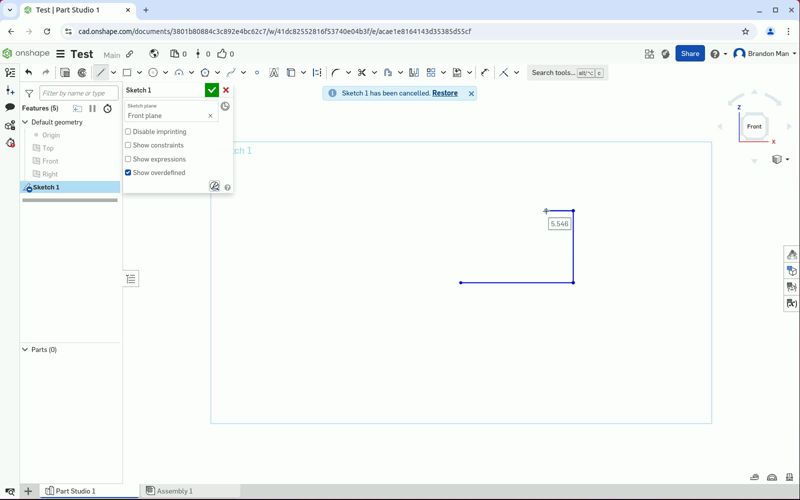
key_down(shift)
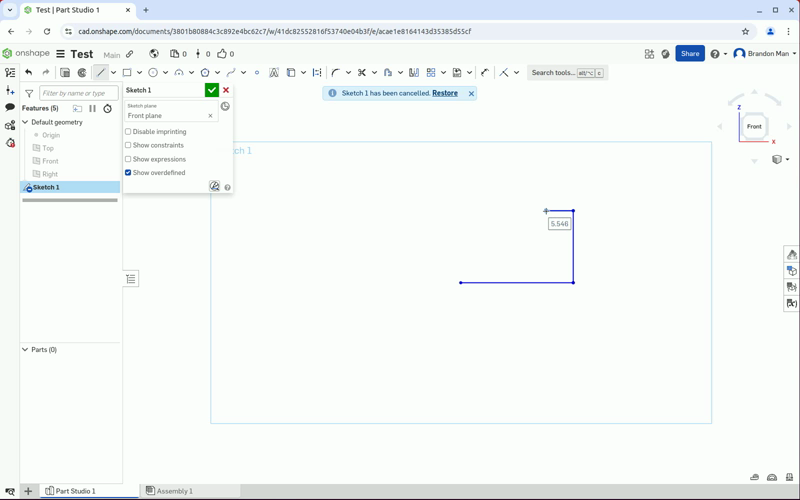
mouse_move(576, 210)
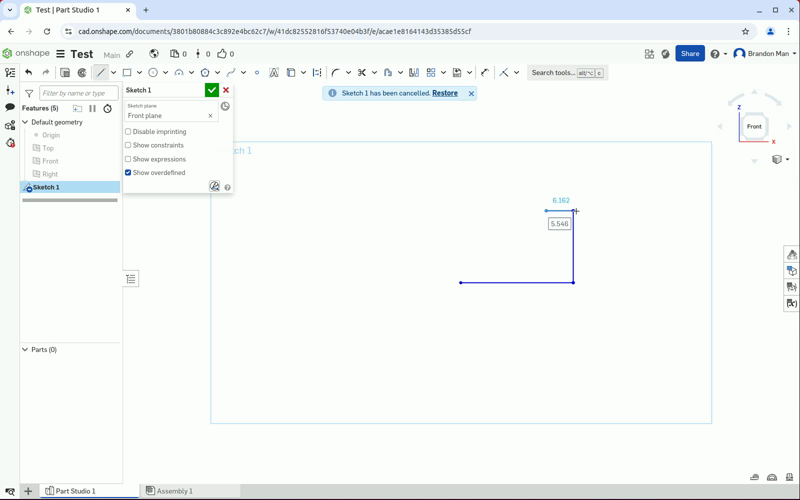
mouse_move(546, 237)
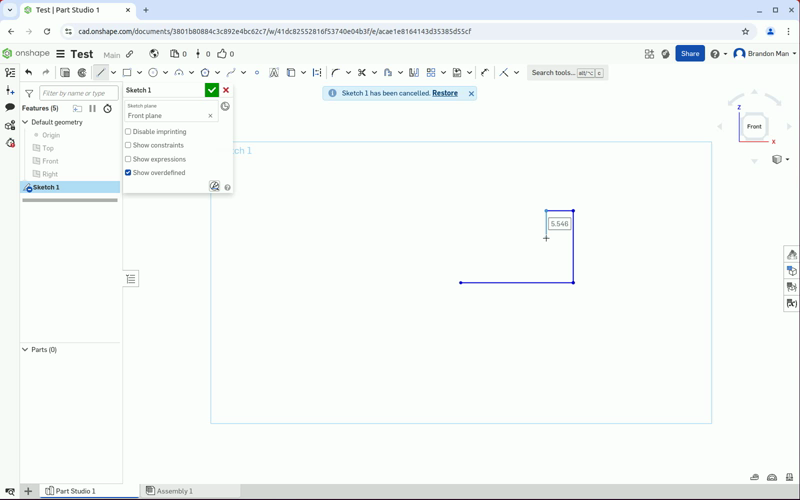
click(546, 237)
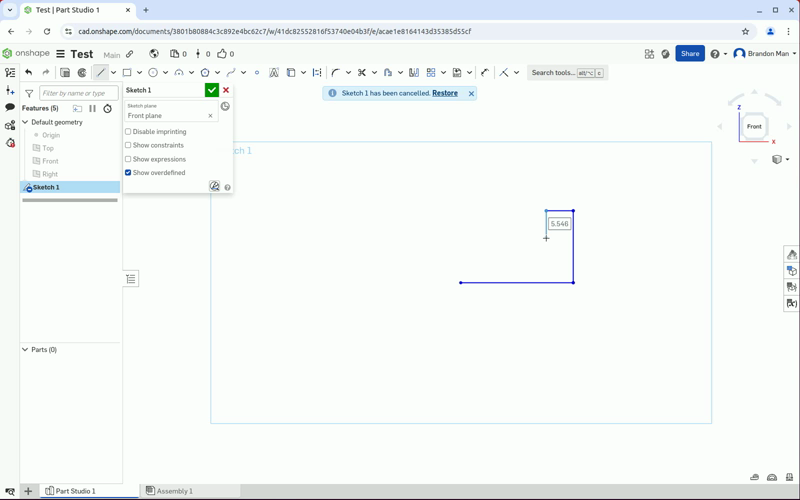
key_up(shift)
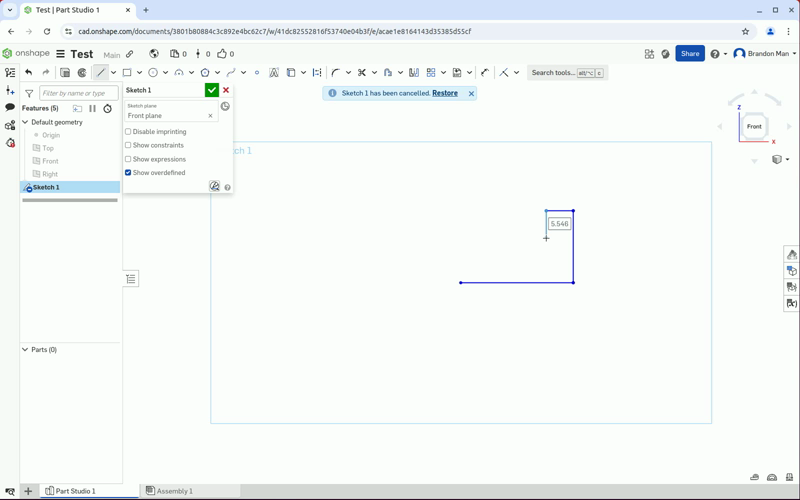
key_down(shift)
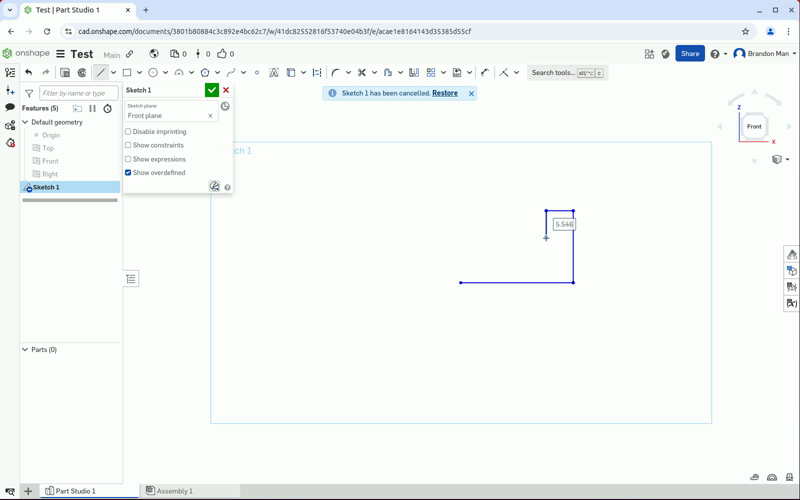
mouse_move(576, 237)
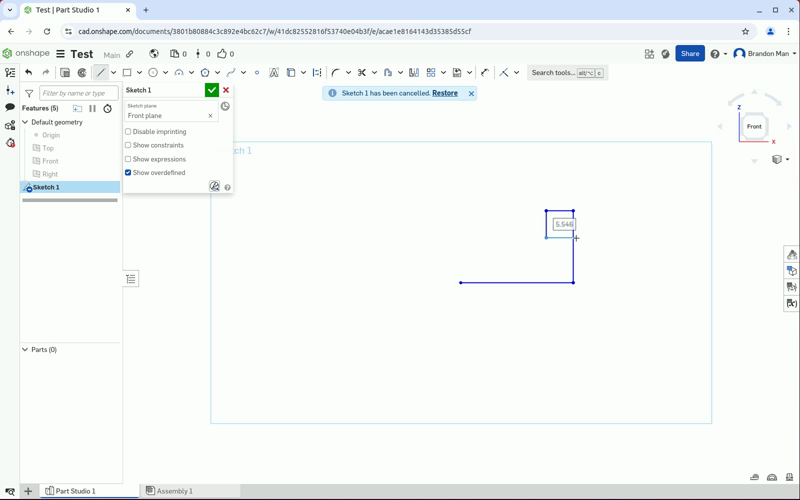
mouse_move(488, 237)
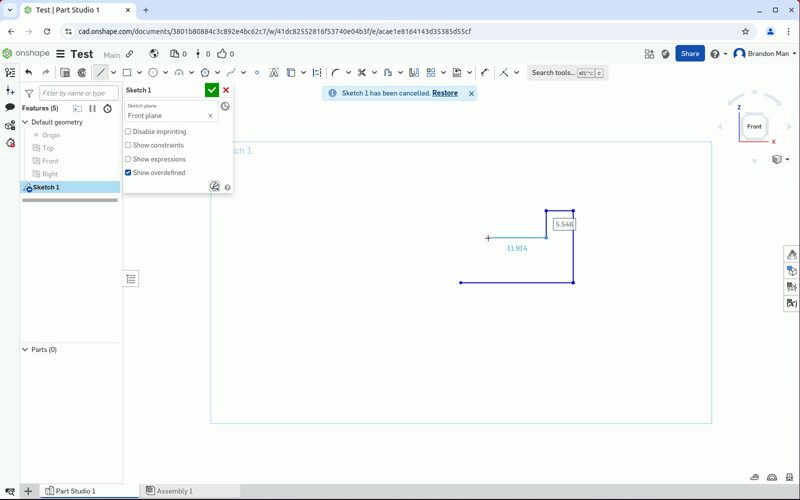
click(488, 237)
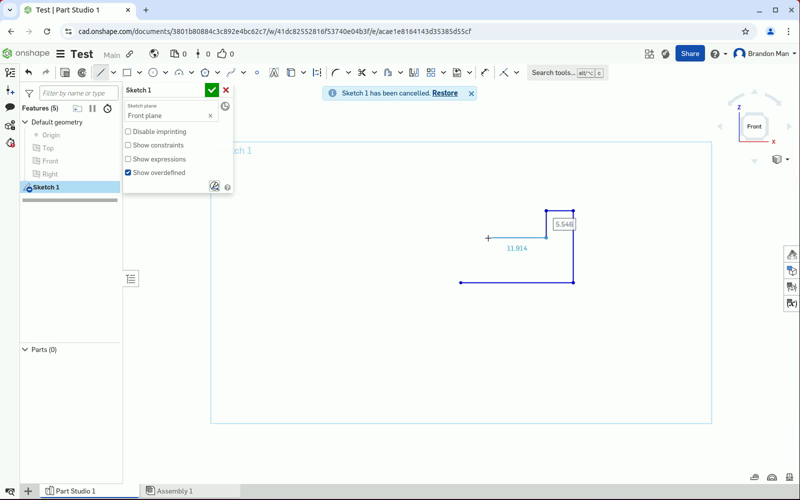
key_up(shift)
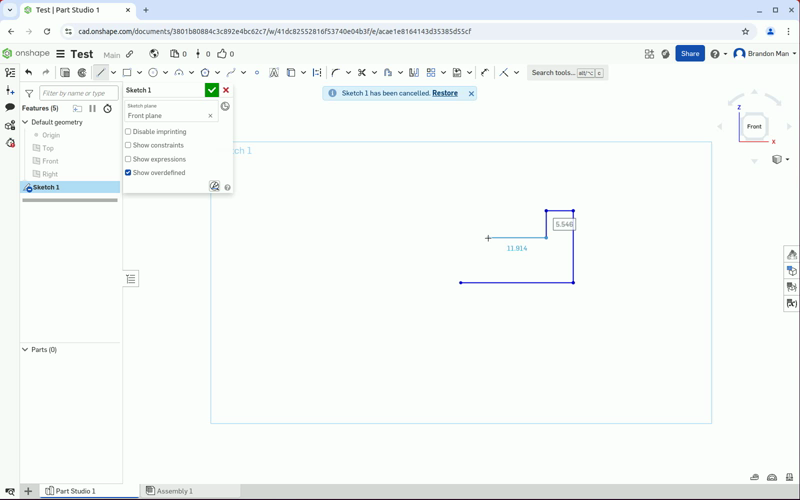
key_down(shift)
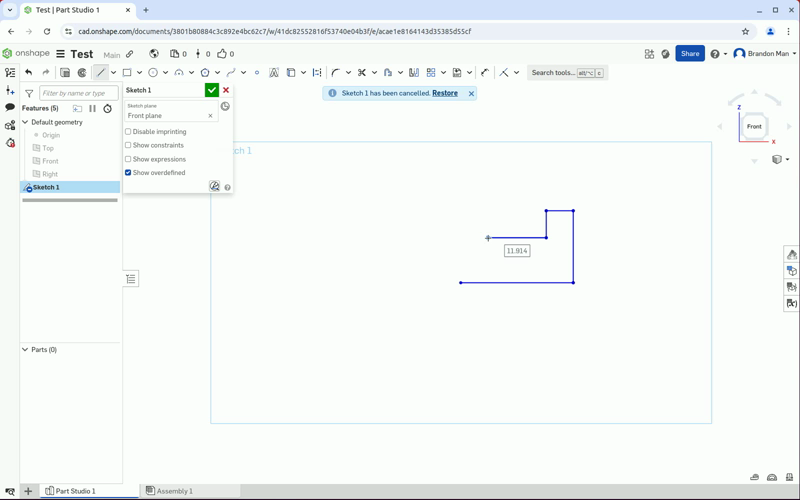
mouse_move(518, 237)
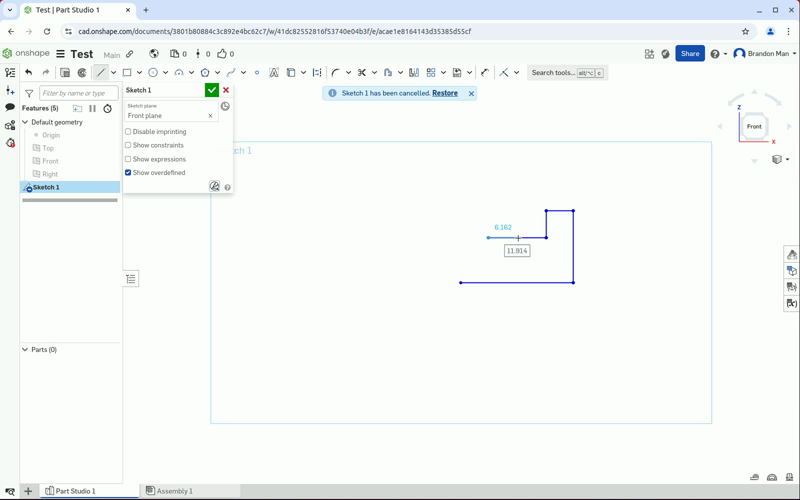
mouse_move(488, 210)
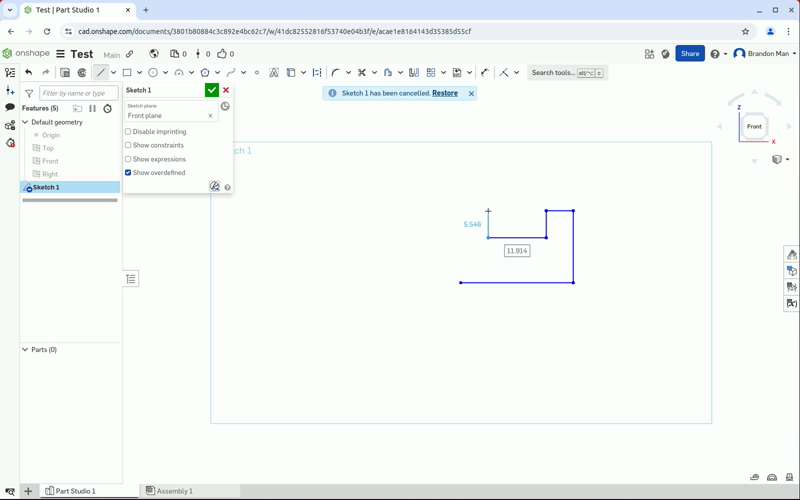
click(488, 210)
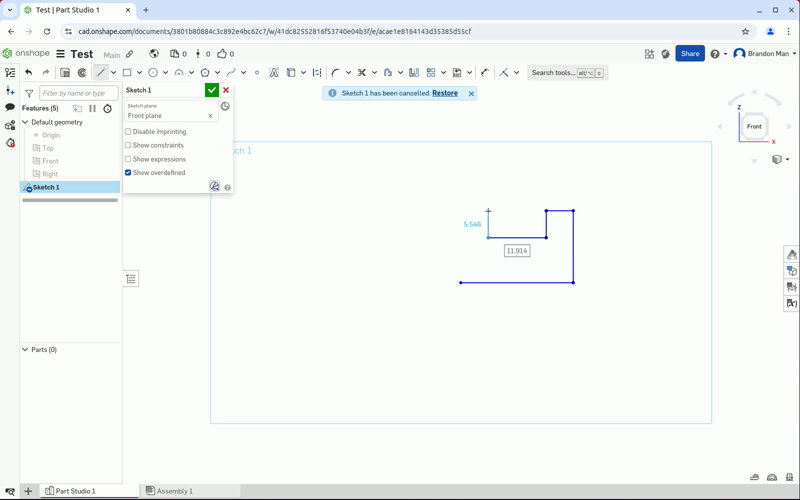
key_up(shift)
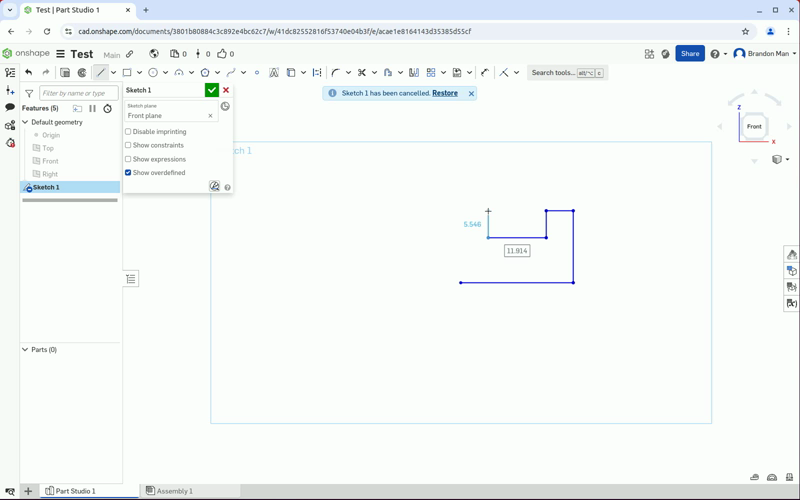
key_down(shift)
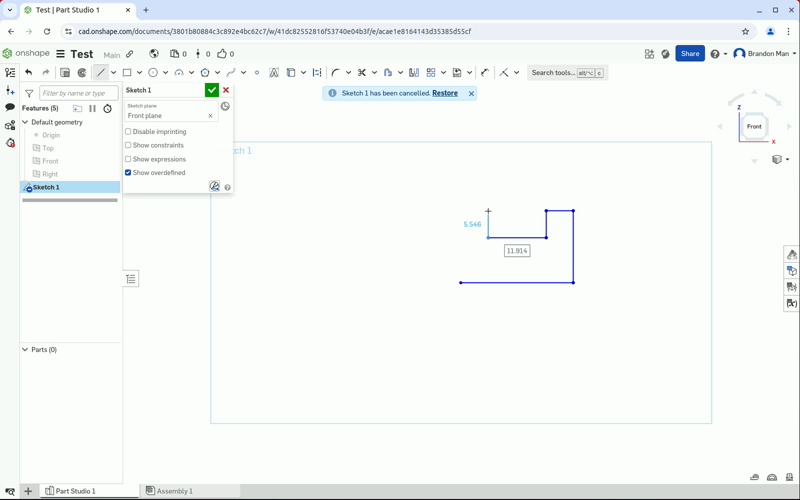
mouse_move(518, 210)
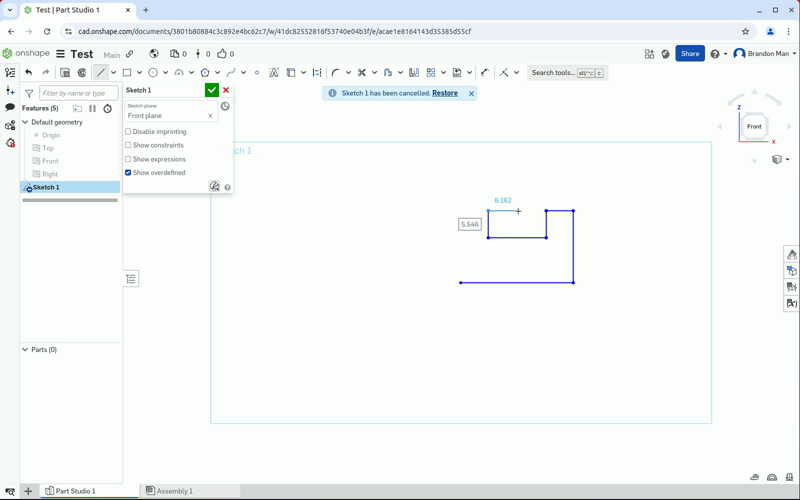
mouse_move(460, 210)
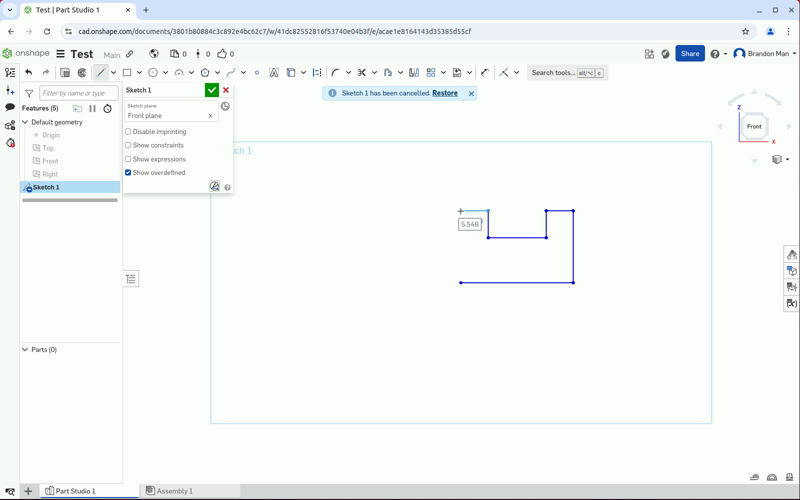
click(460, 210)
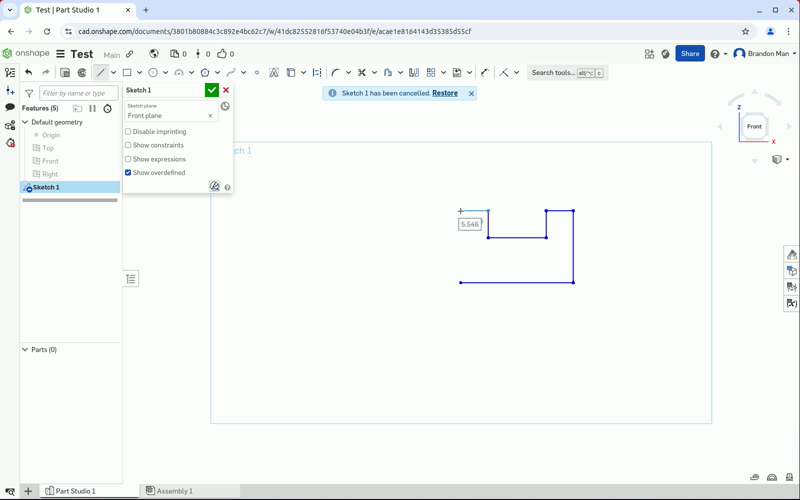
key_up(shift)
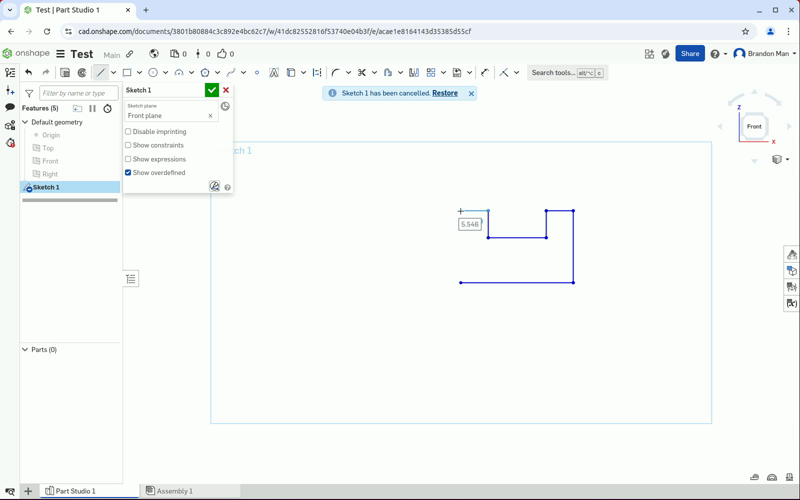
key_down(shift)
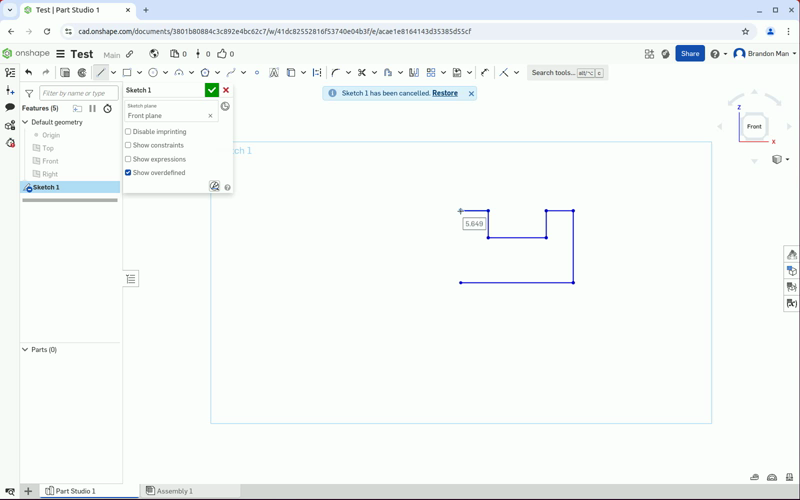
mouse_move(460, 282)
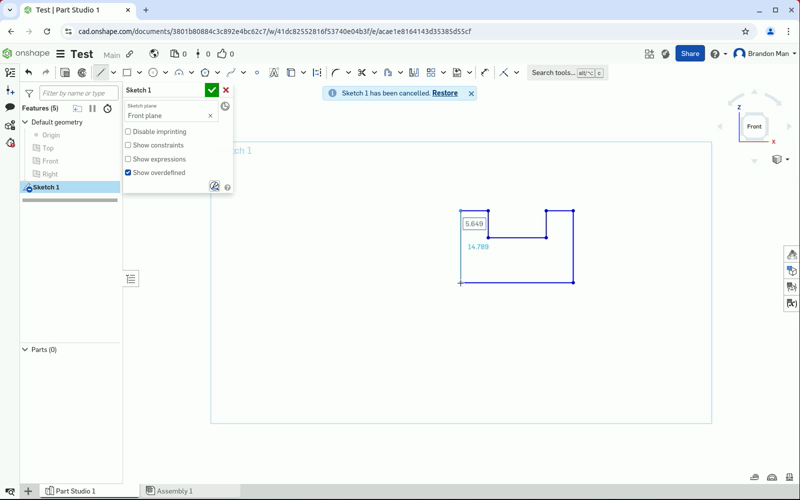
key_up(shift)
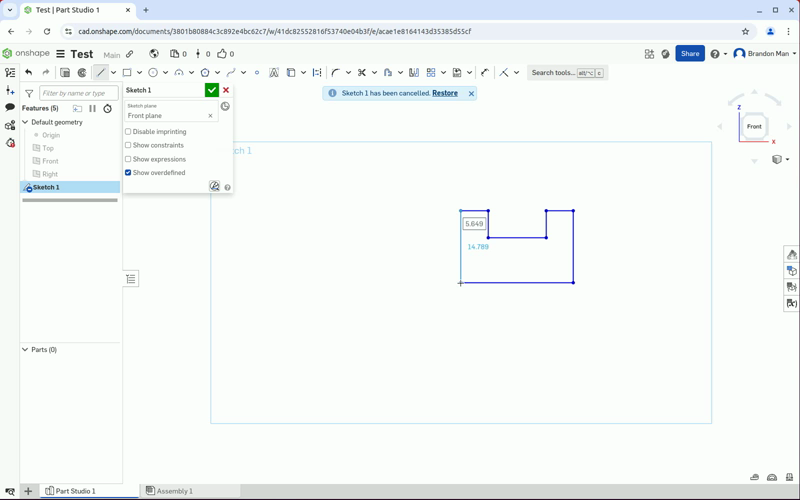
click(460, 282)
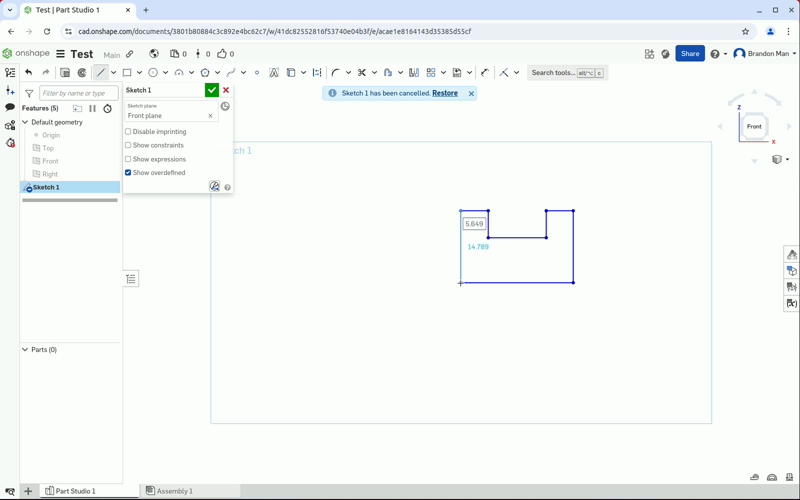
key(esc)
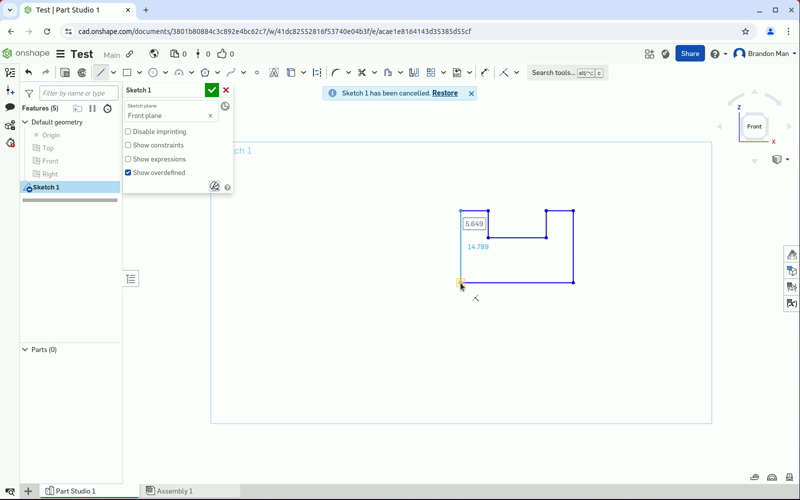
mouse_move(512, 246)
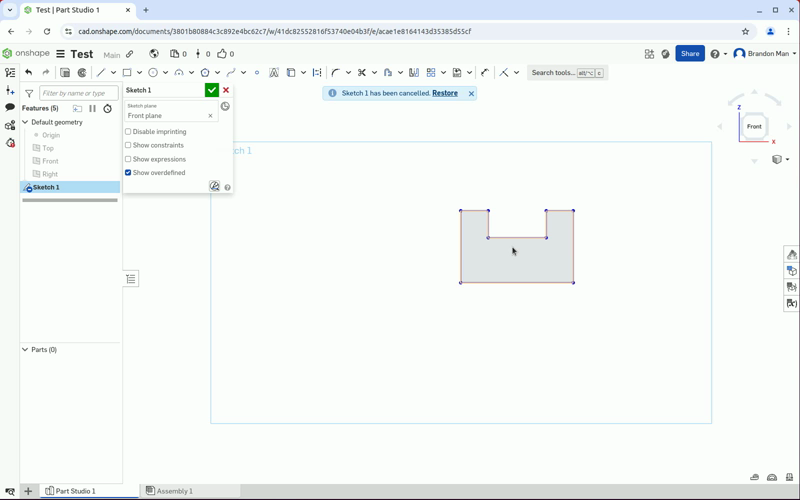
click(512, 246)
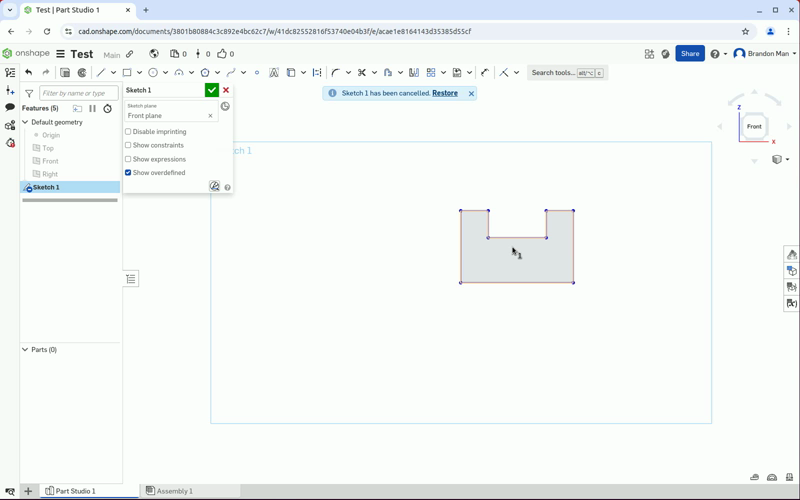
mouse_move(73, 352)
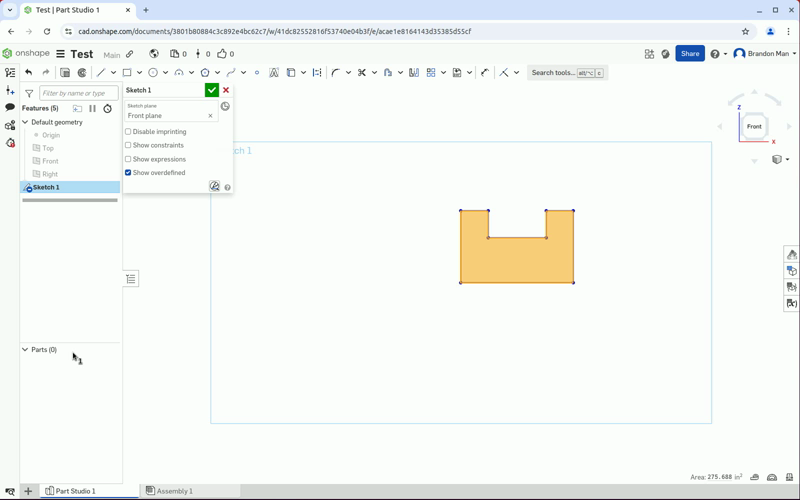
key(shift+y)
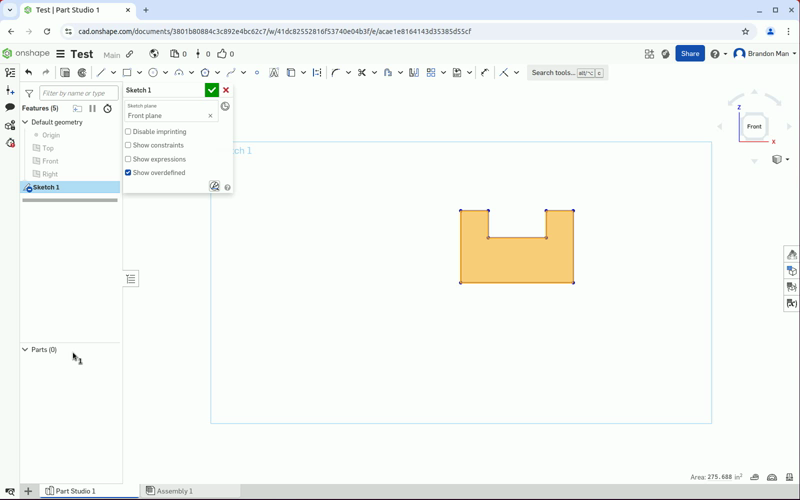
key(shift+e)
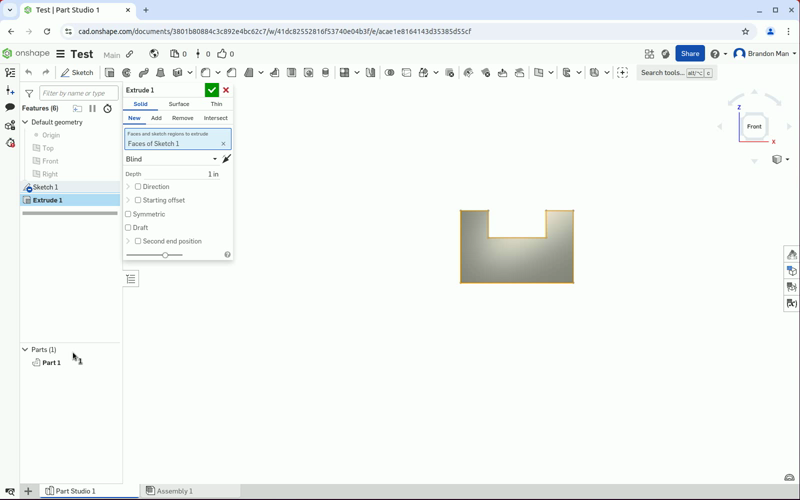
mouse_move(143, 106)
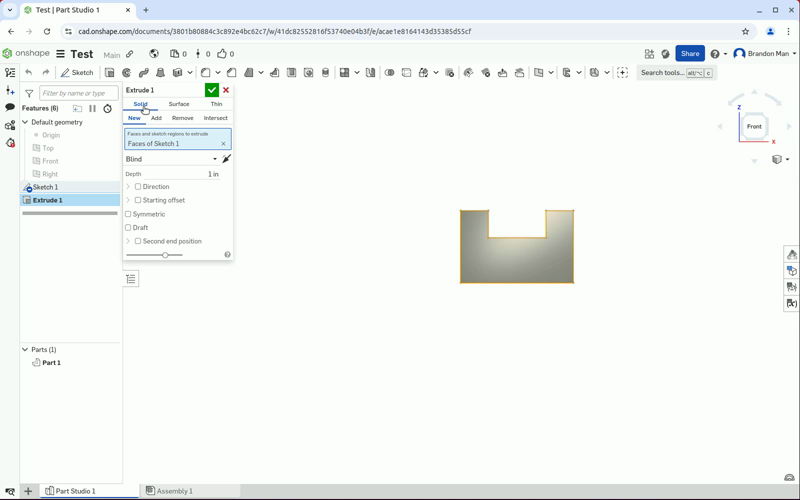
click(143, 106)
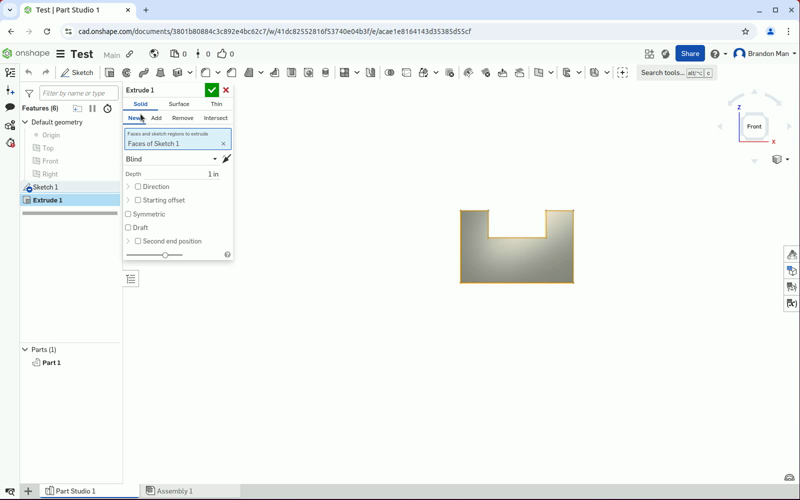
mouse_move(137, 120)
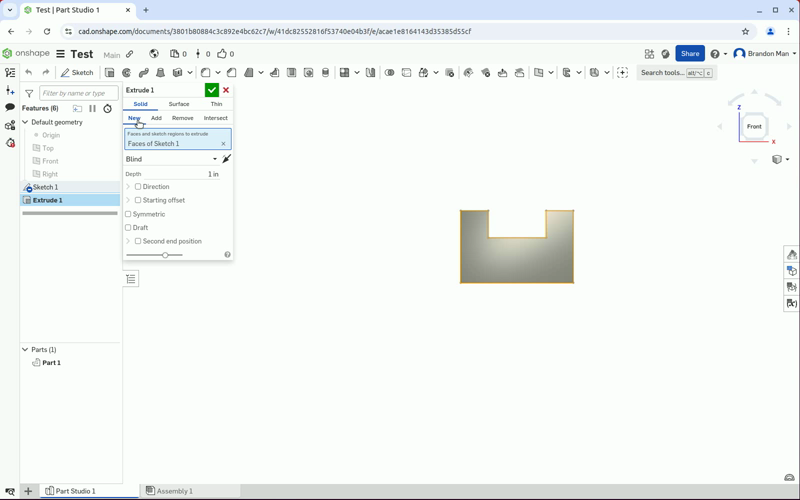
click(137, 120)
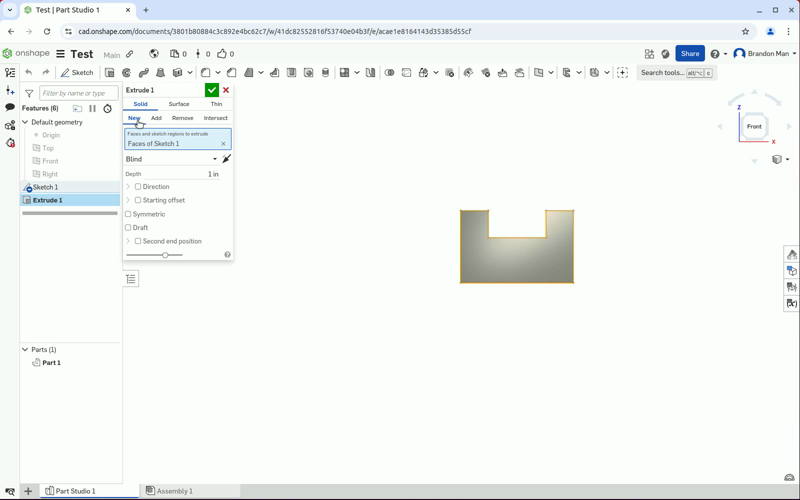
key(tab, 4)
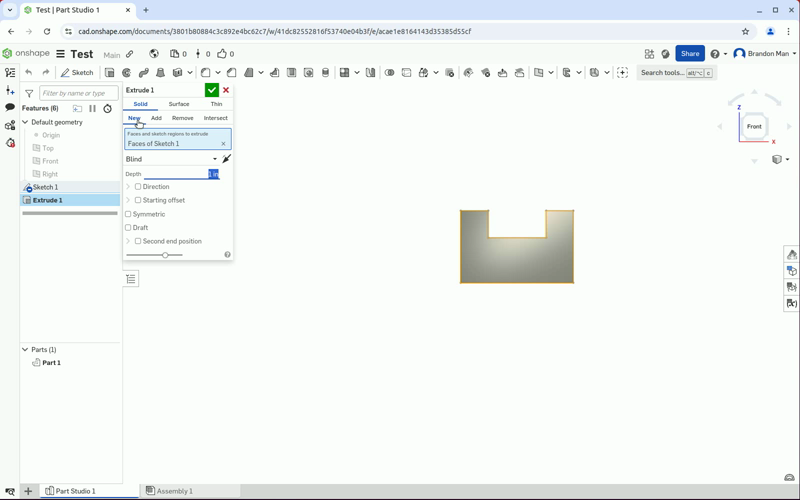
text(7.703)
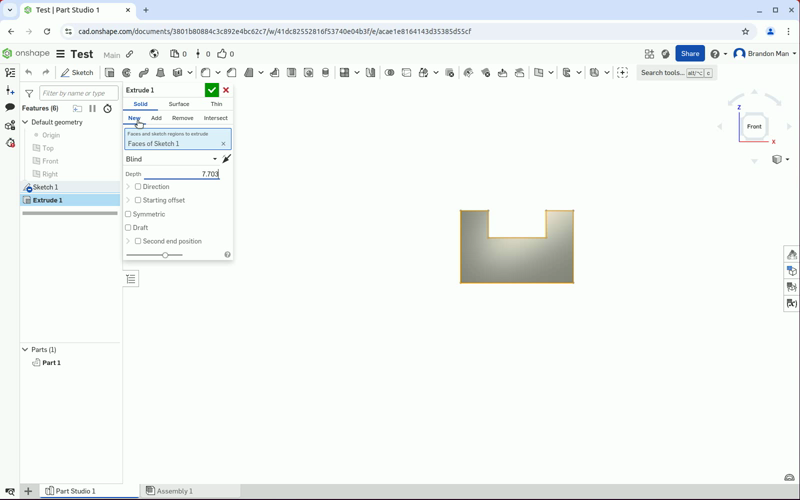
key(enter)
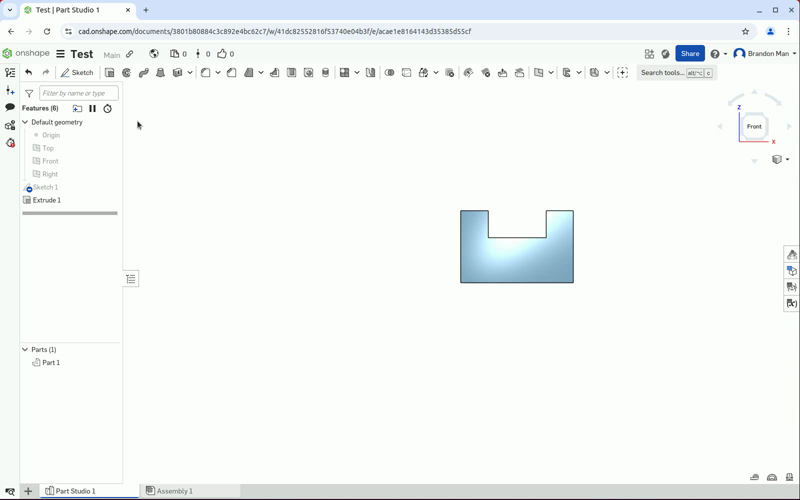
key(shift+h)
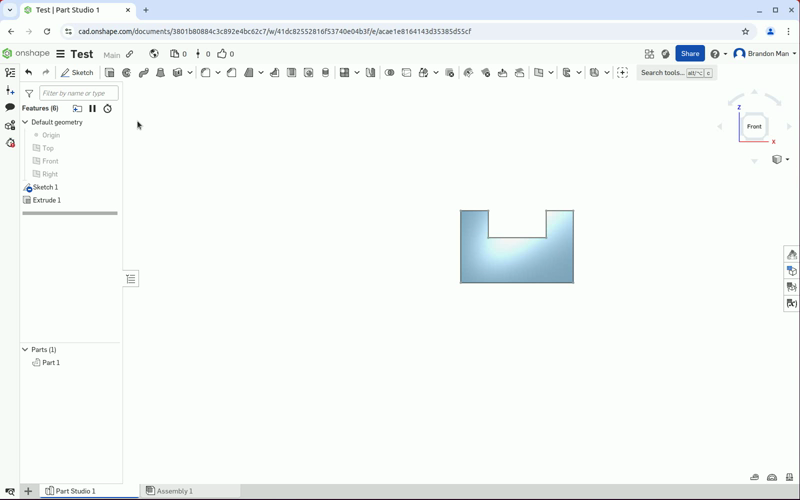
key(shift+h)
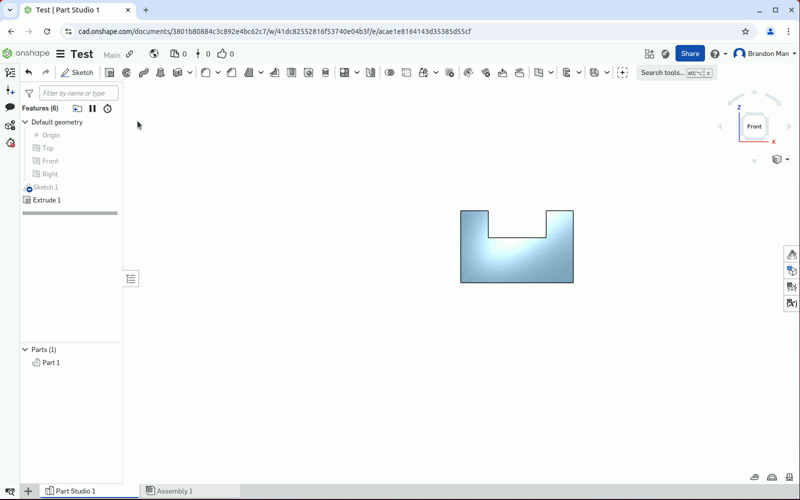
mouse_move(73, 189)
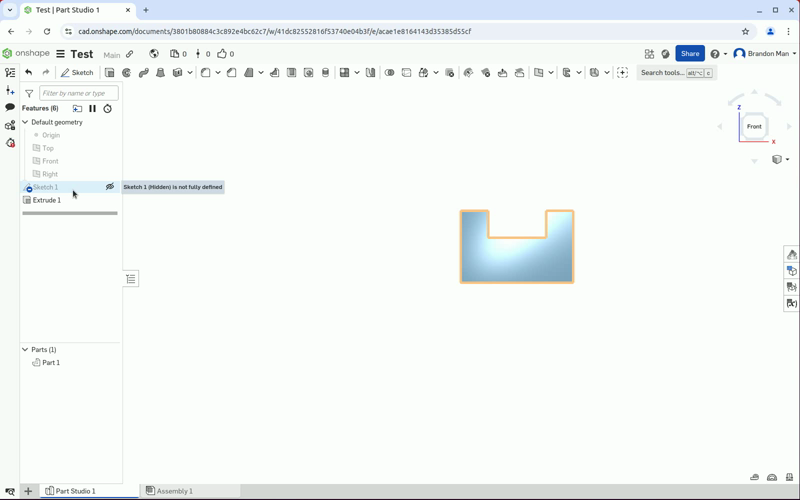
click(73, 189)
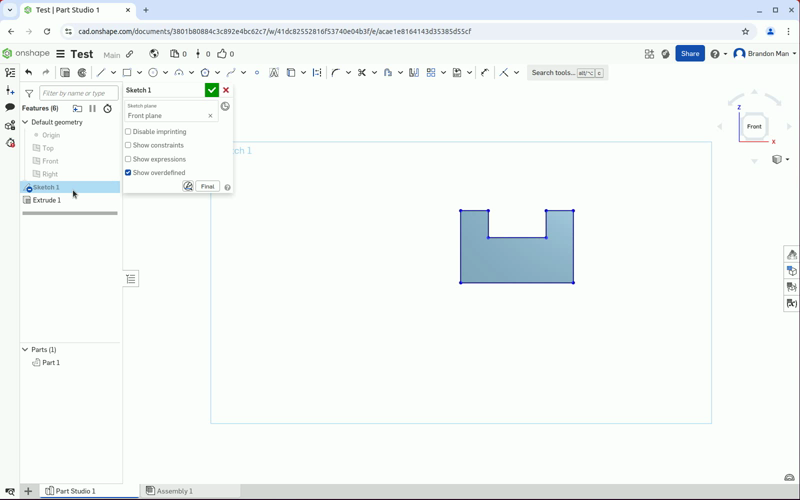
mouse_move(229, 92)
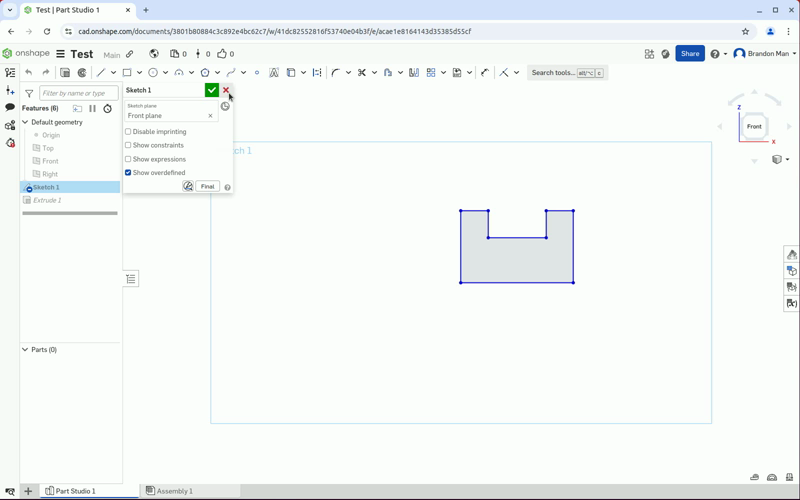
click(229, 92)
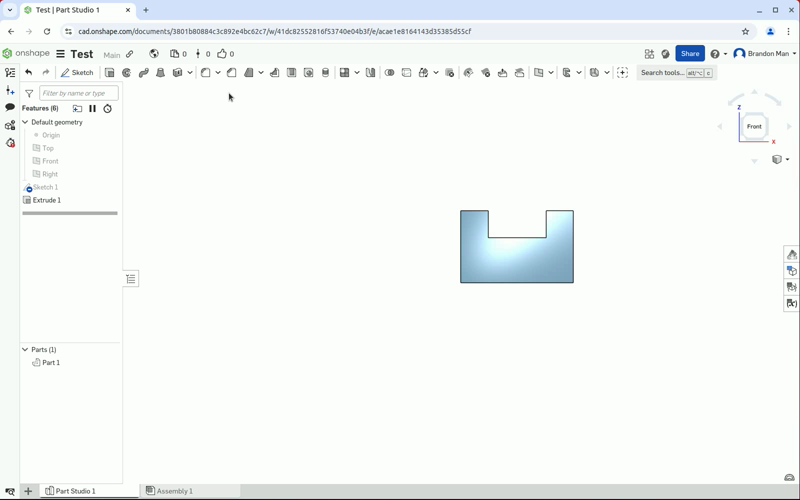
mouse_move(73, 352)
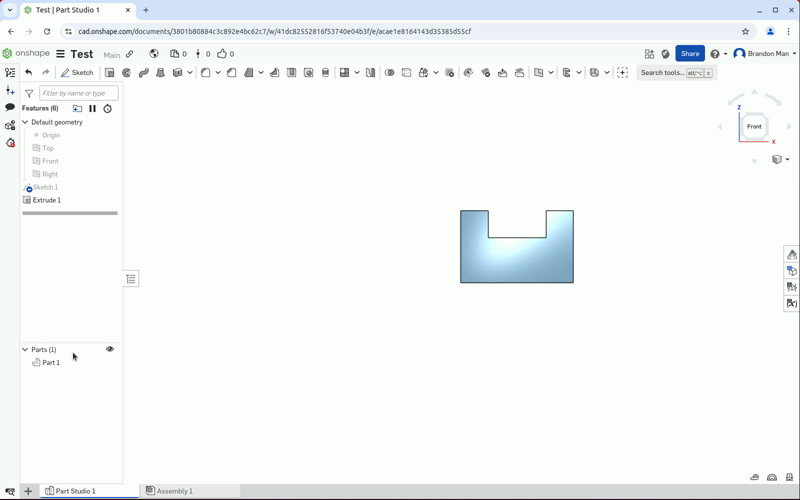
key(y)
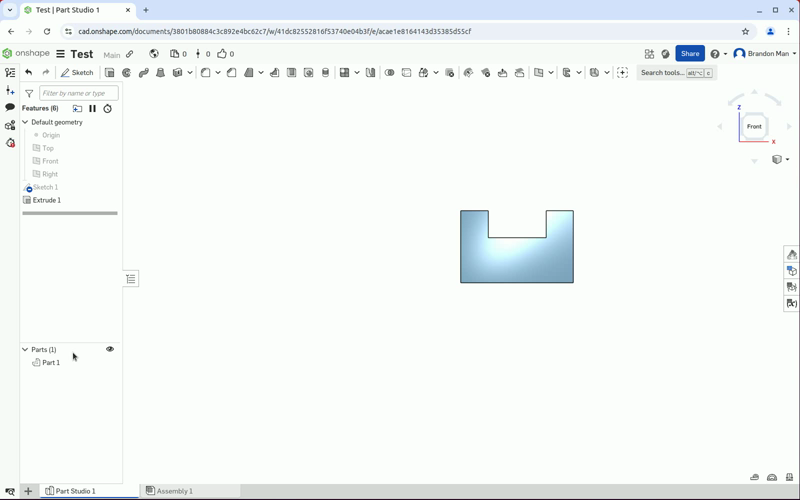
key(shift+p)
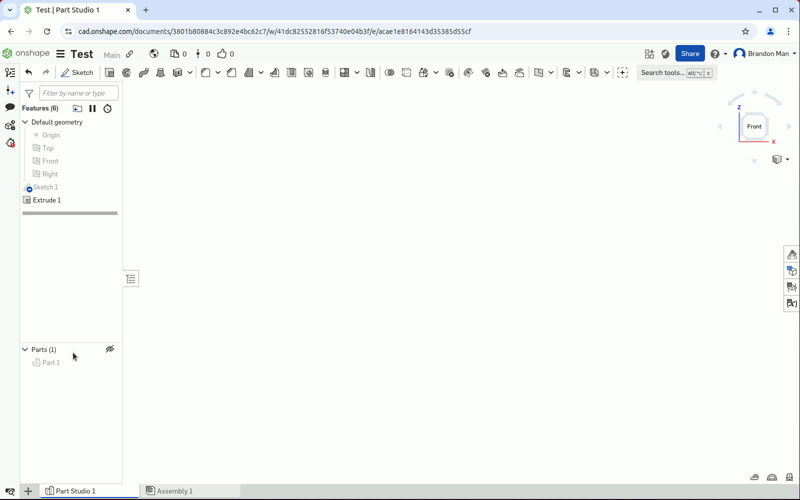
key(space)
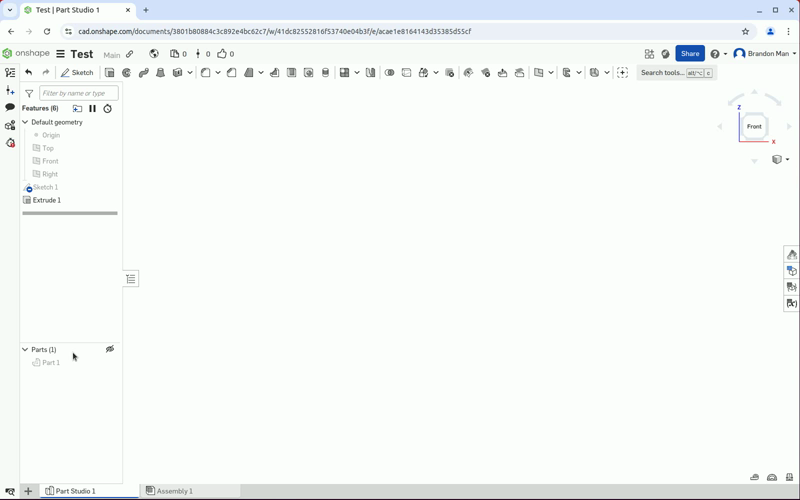
key_down(shift)
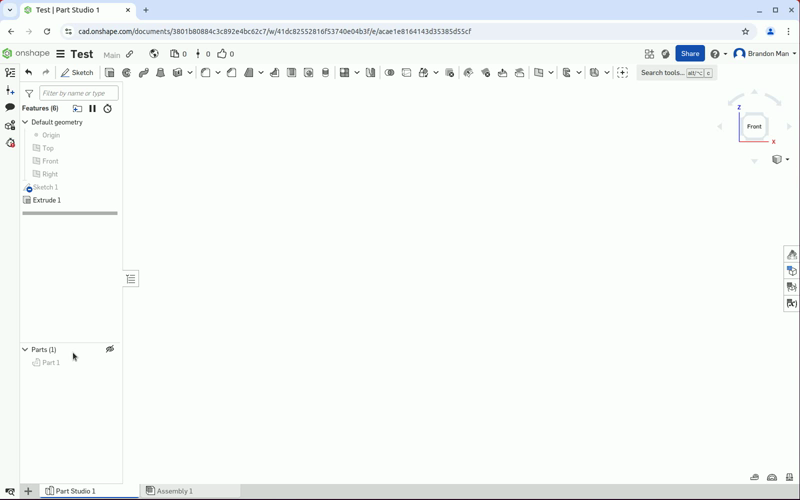
key(down)
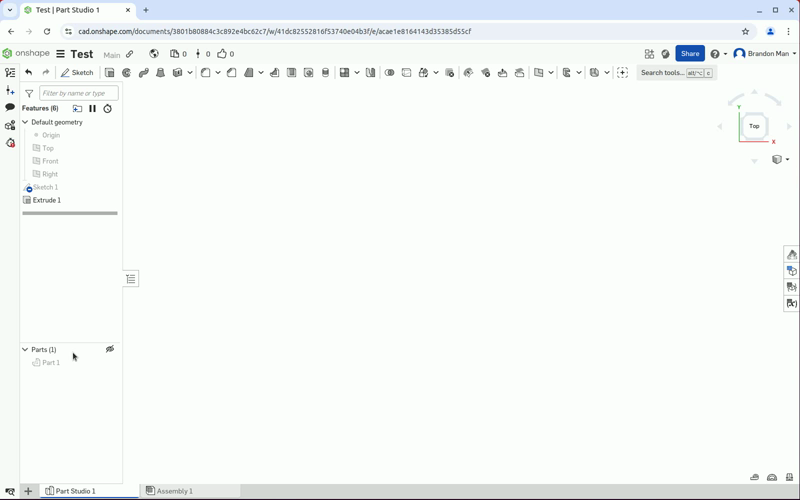
key_up(shift)
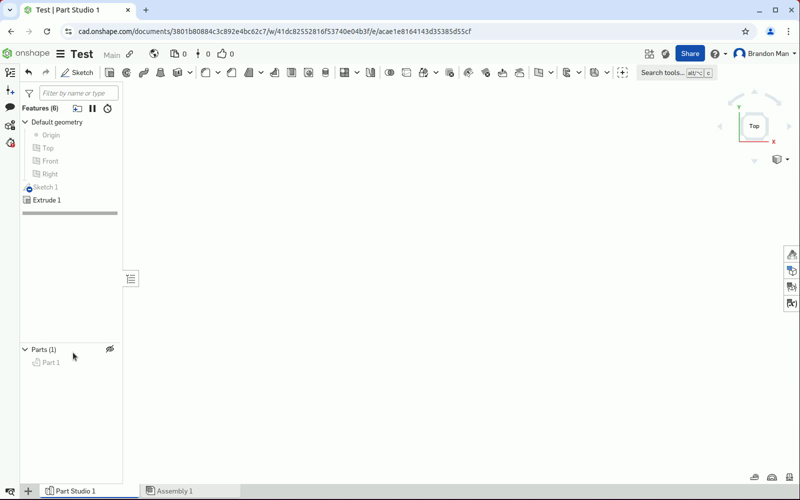
mouse_move(73, 352)
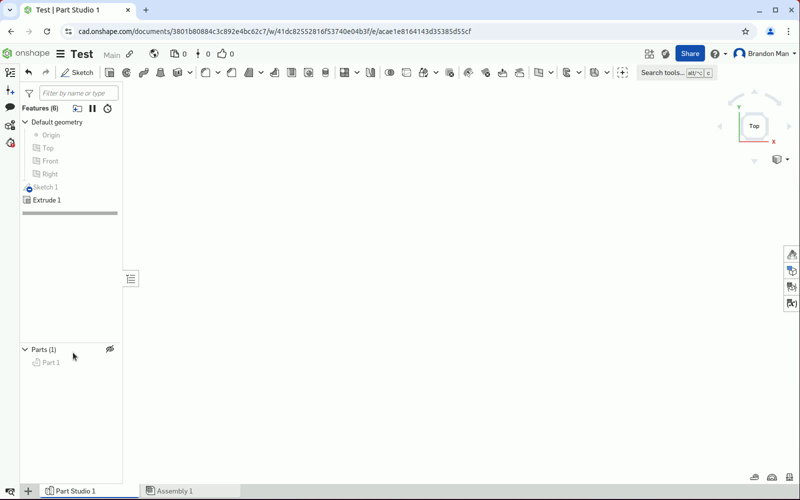
key(shift+y)
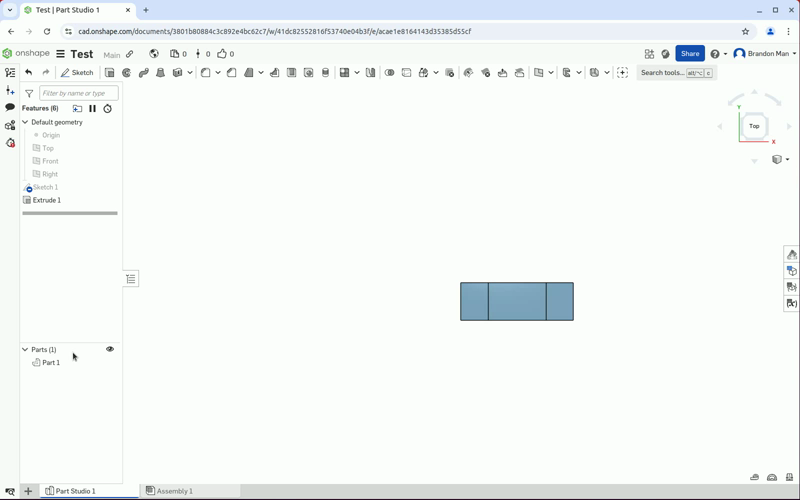
mouse_move(541, 75)
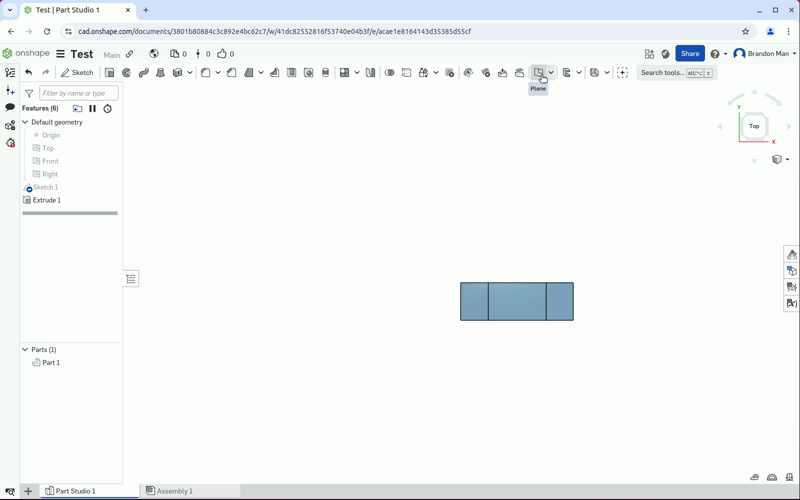
click(541, 75)
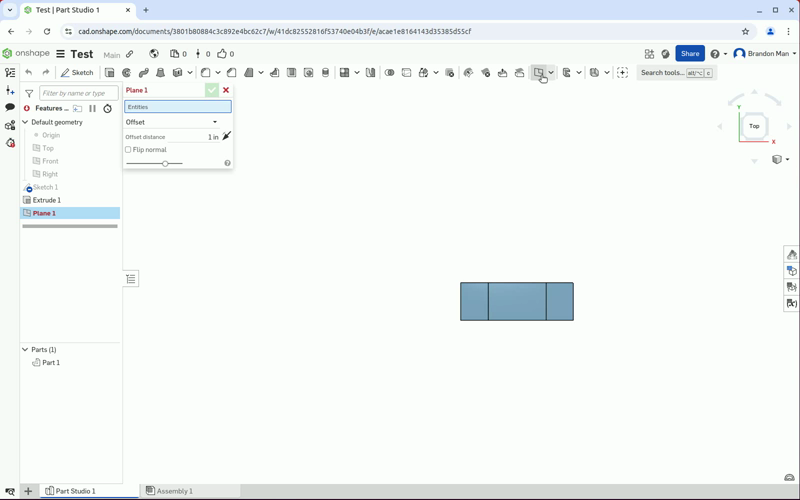
mouse_move(73, 150)
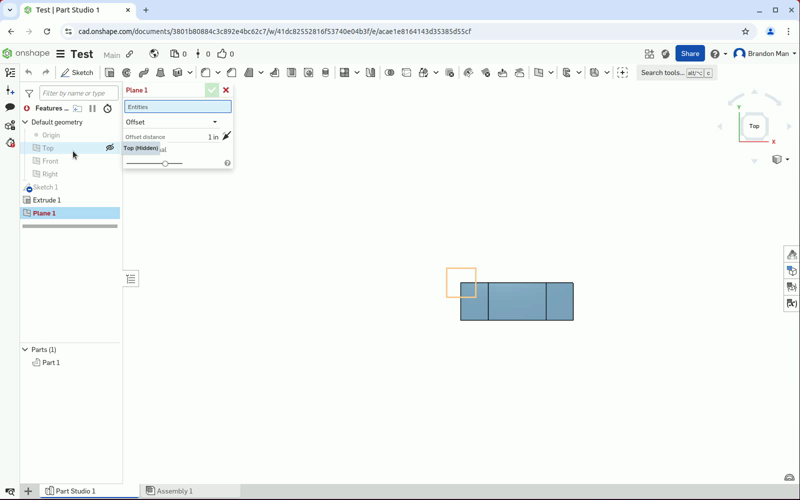
click(73, 150)
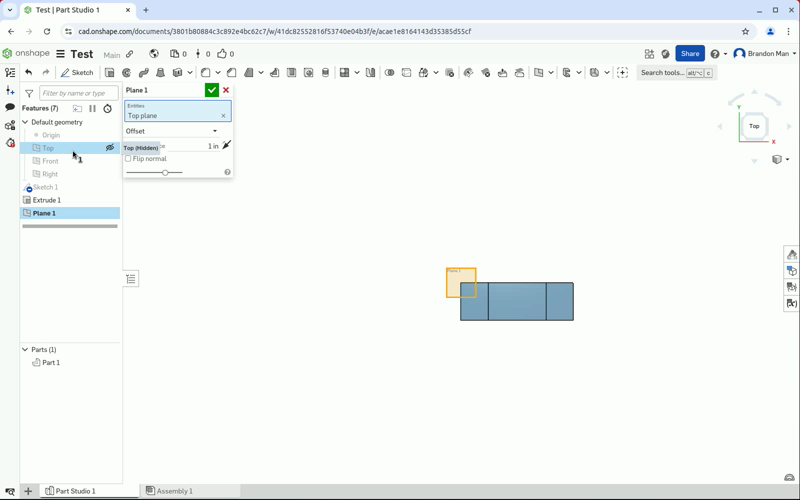
key(tab, 2)
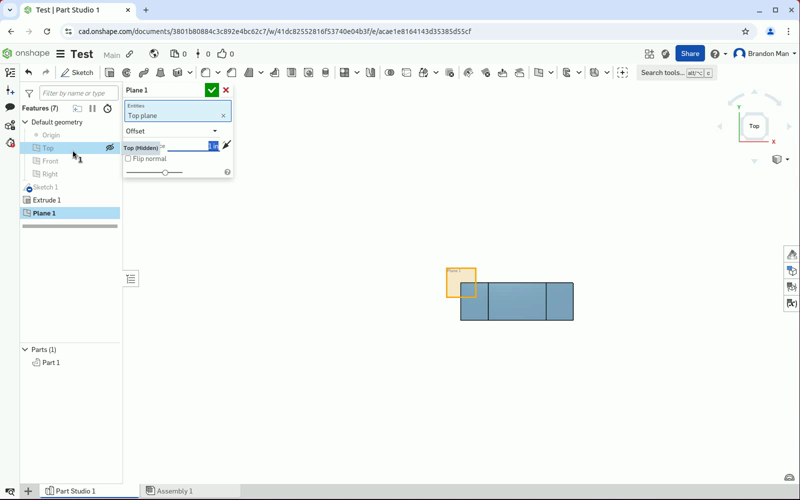
text(14.913)
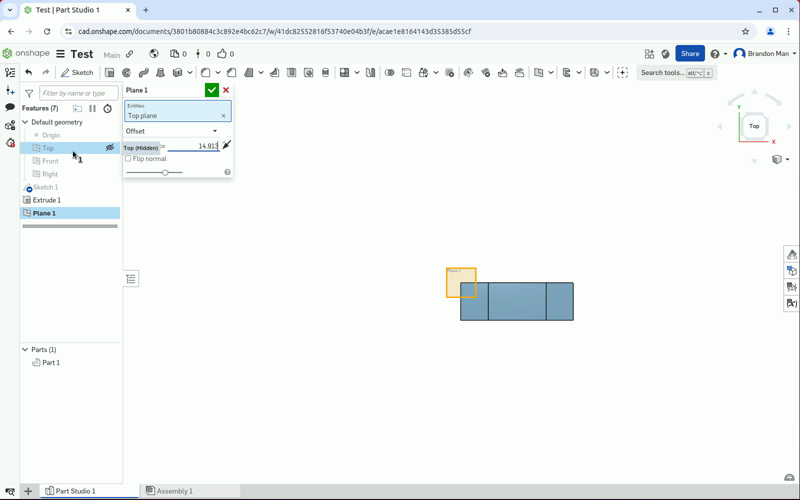
key(enter, 2)
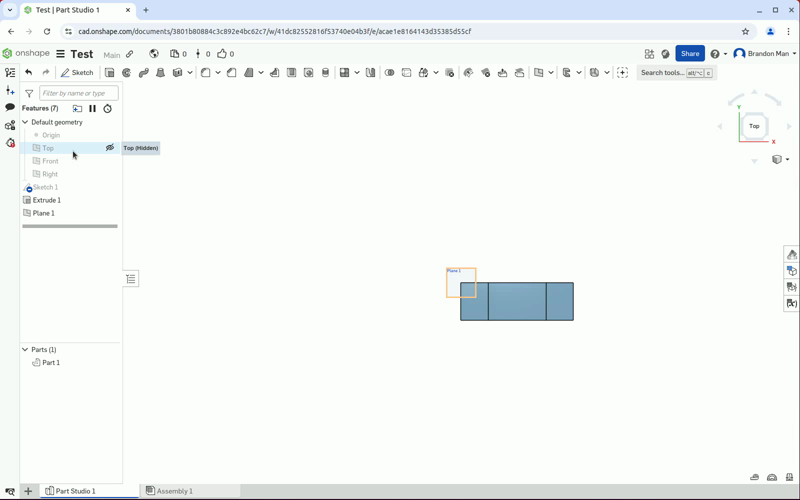
key(shift+s)
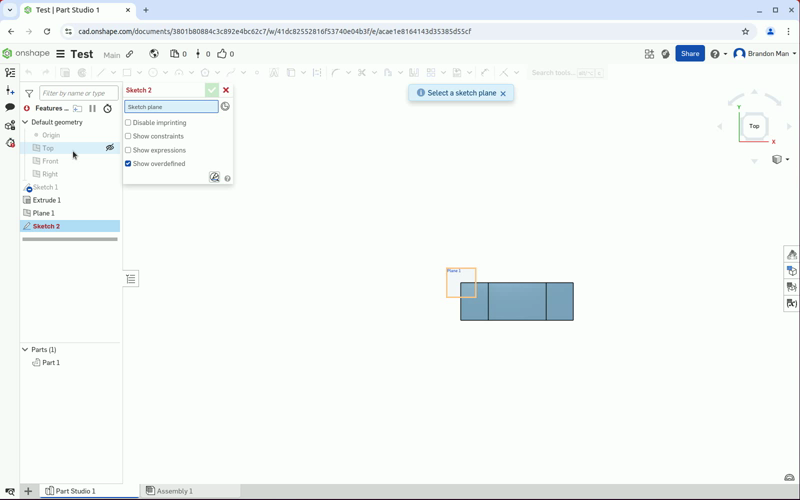
mouse_move(73, 215)
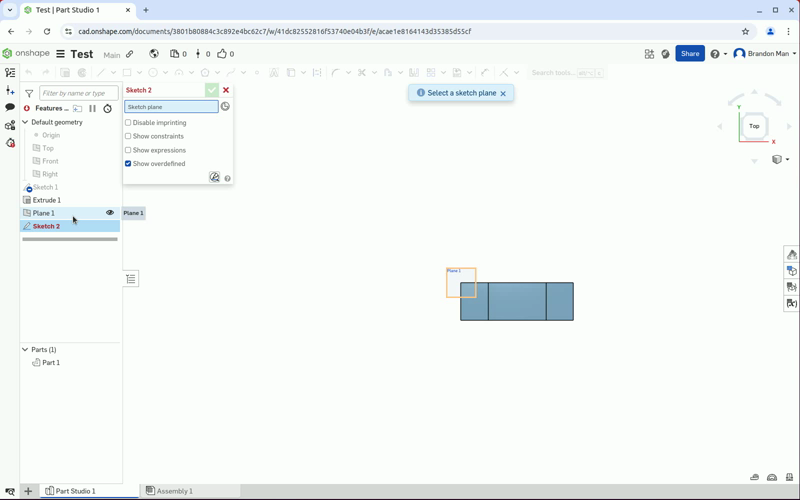
click(73, 215)
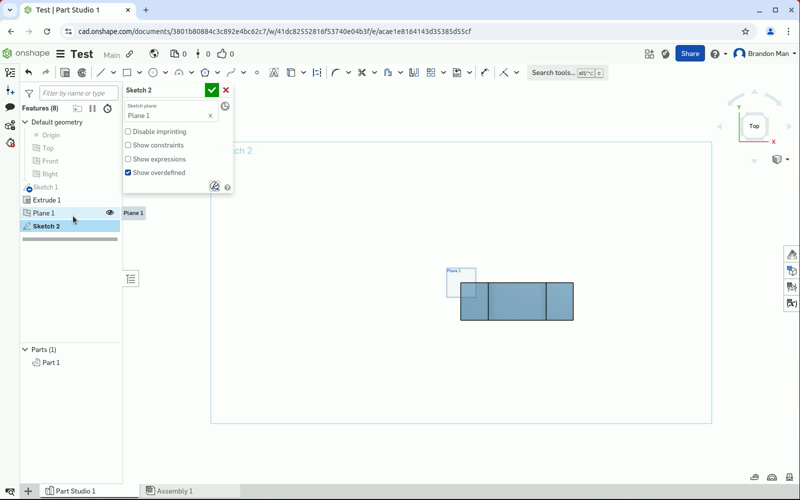
mouse_move(73, 352)
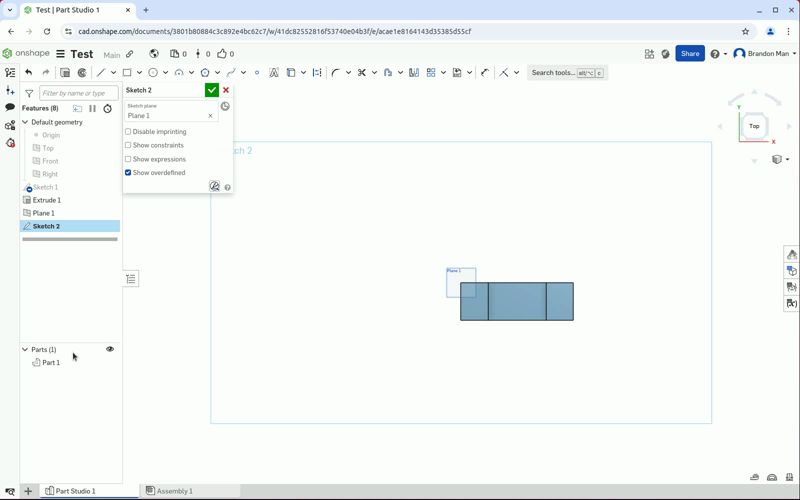
key(y)
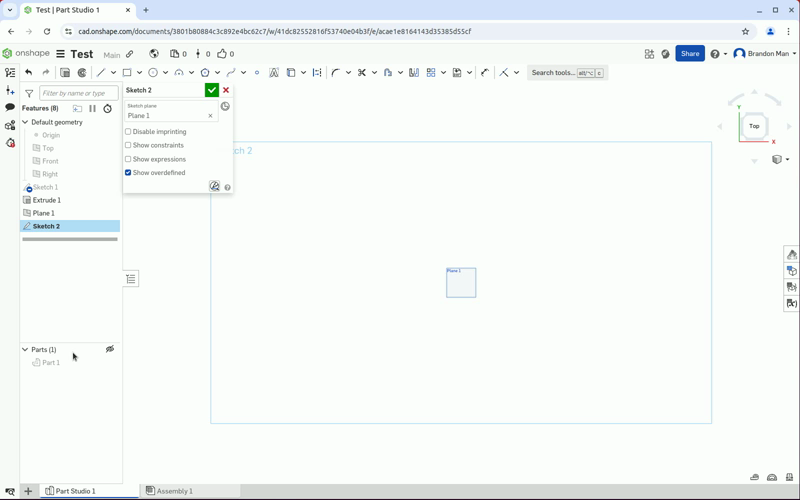
key(l)
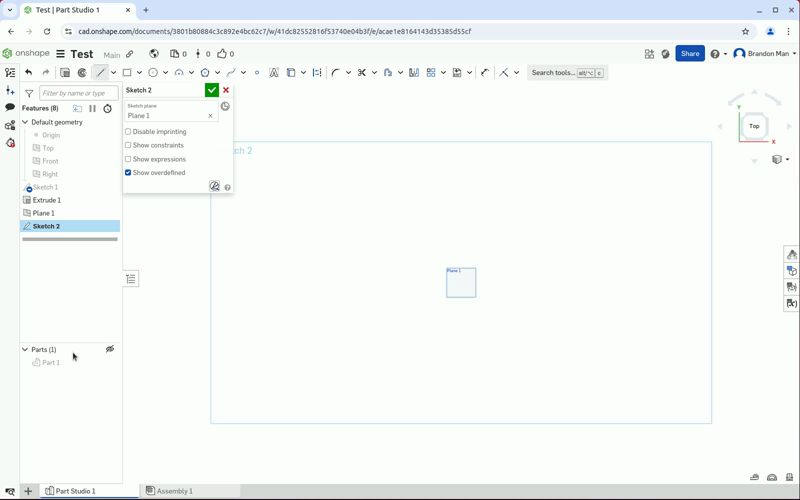
key_down(shift)
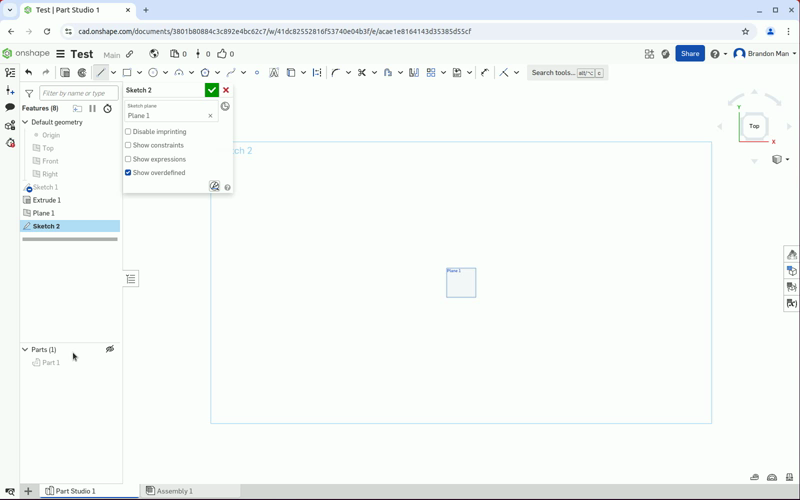
mouse_move(545, 308)
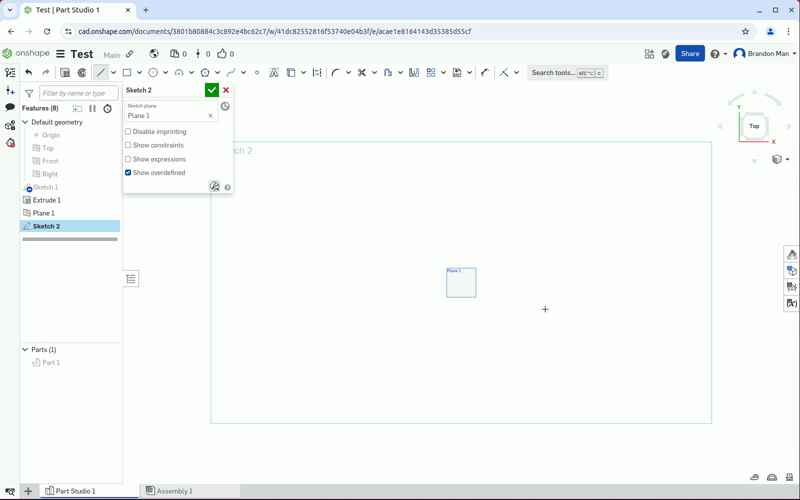
click(545, 308)
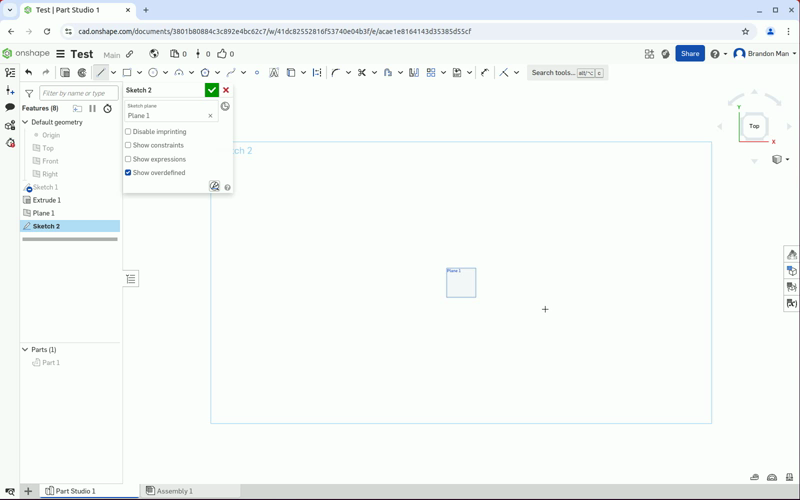
key_up(shift)
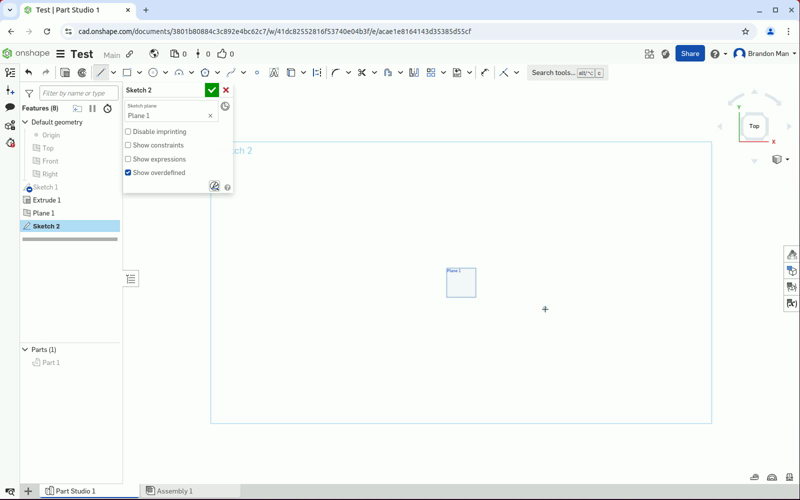
key_down(shift)
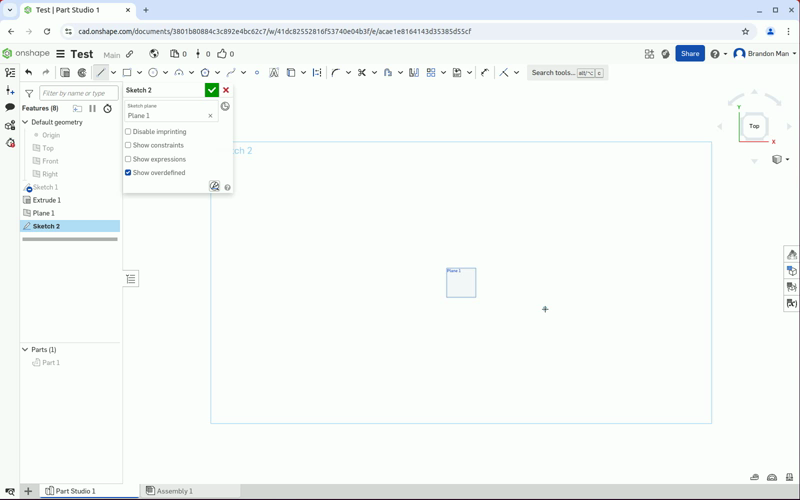
mouse_move(575, 308)
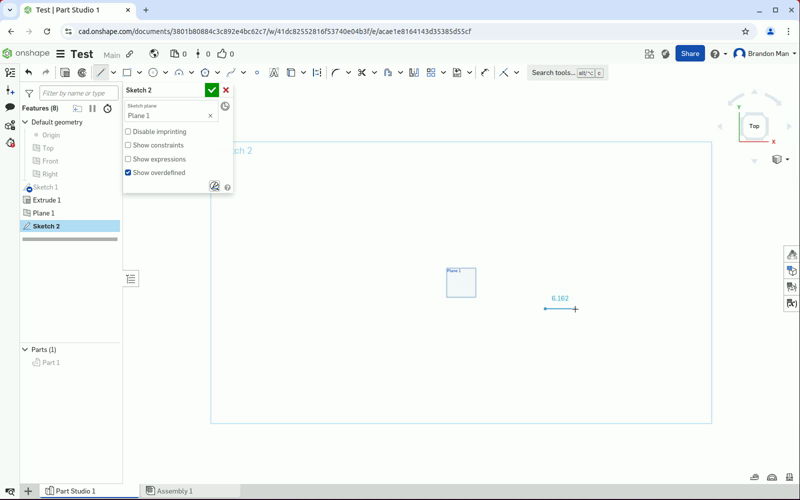
mouse_move(574, 308)
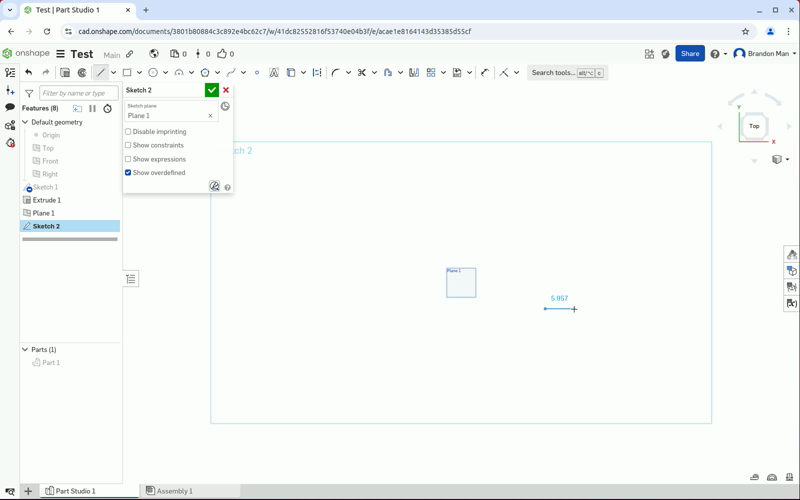
click(574, 308)
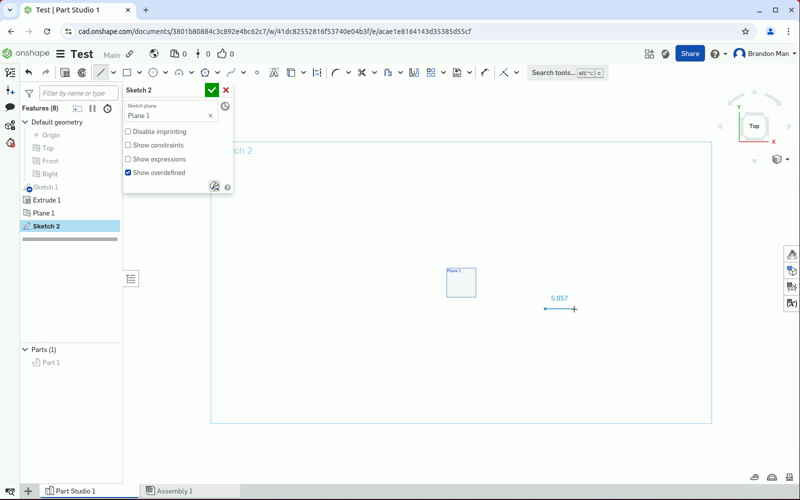
key_up(shift)
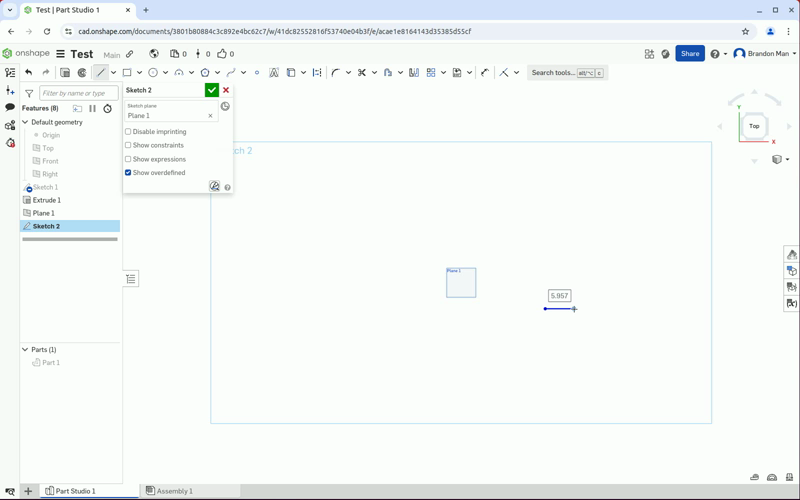
key_down(shift)
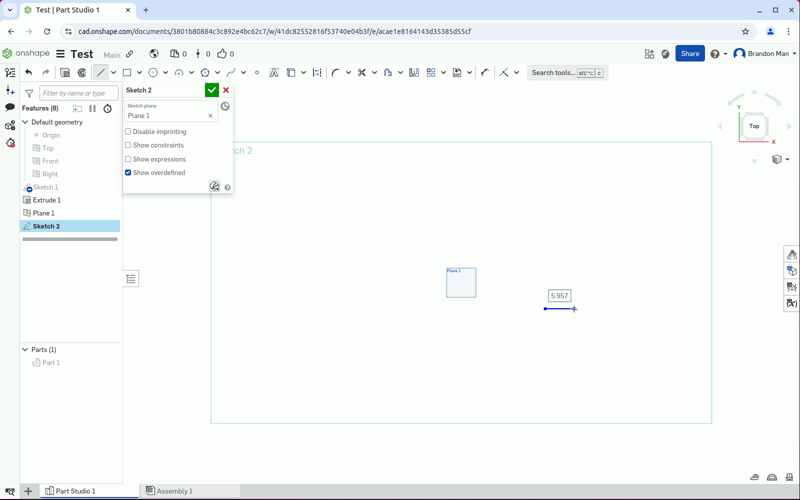
mouse_move(589, 308)
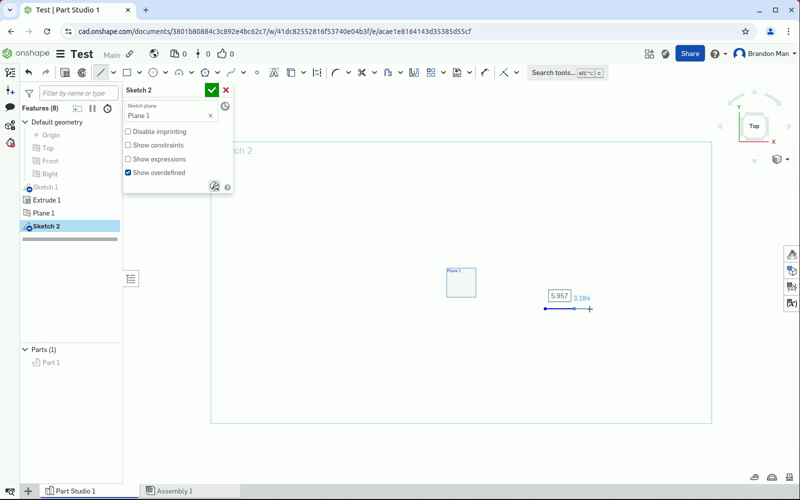
mouse_move(574, 300)
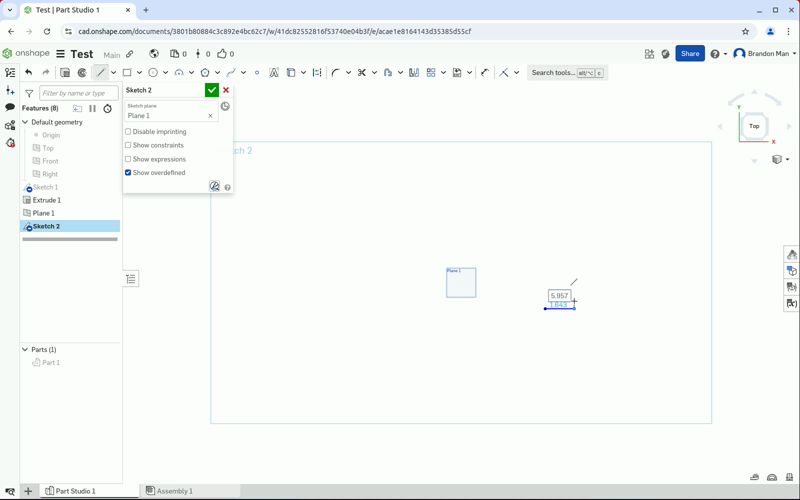
click(574, 300)
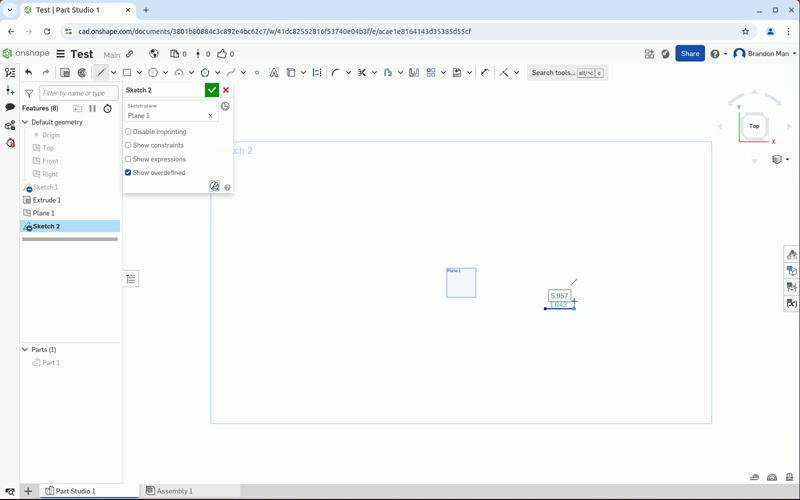
key_up(shift)
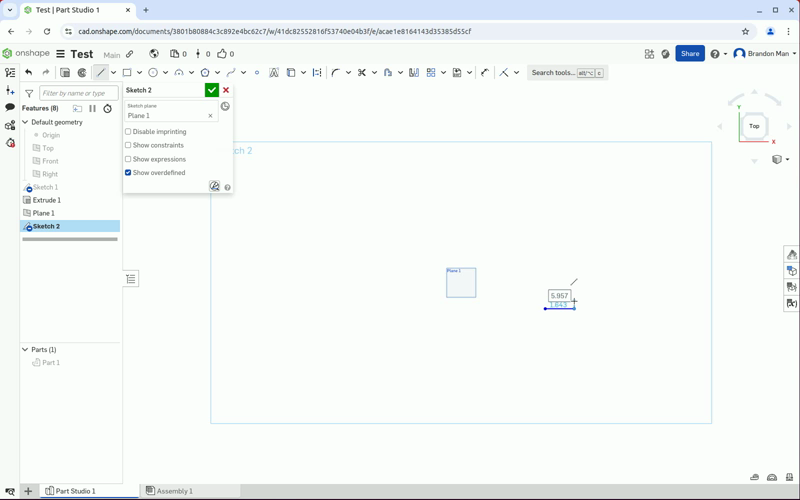
key_down(shift)
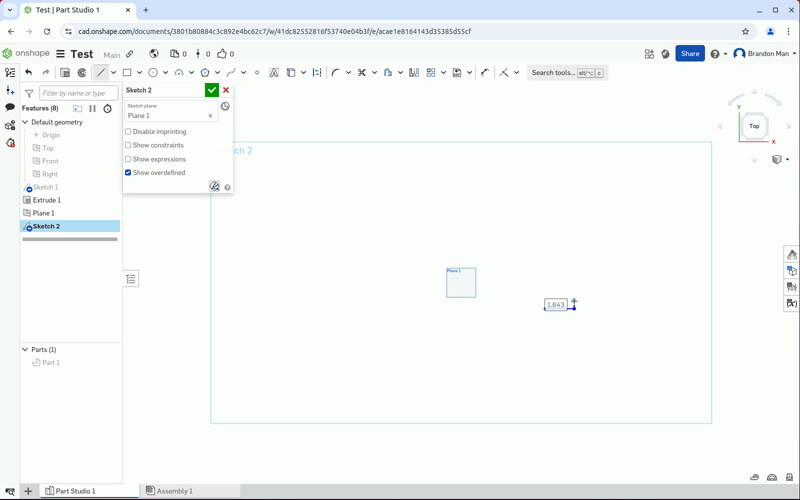
mouse_move(589, 300)
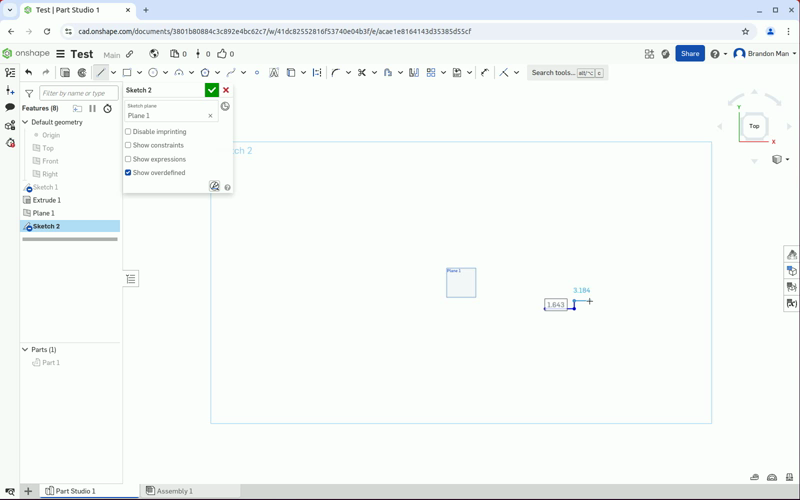
mouse_move(545, 300)
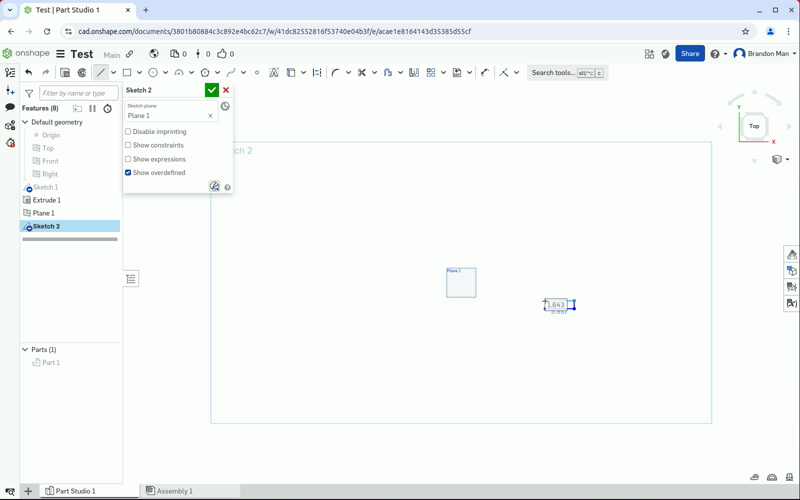
click(545, 300)
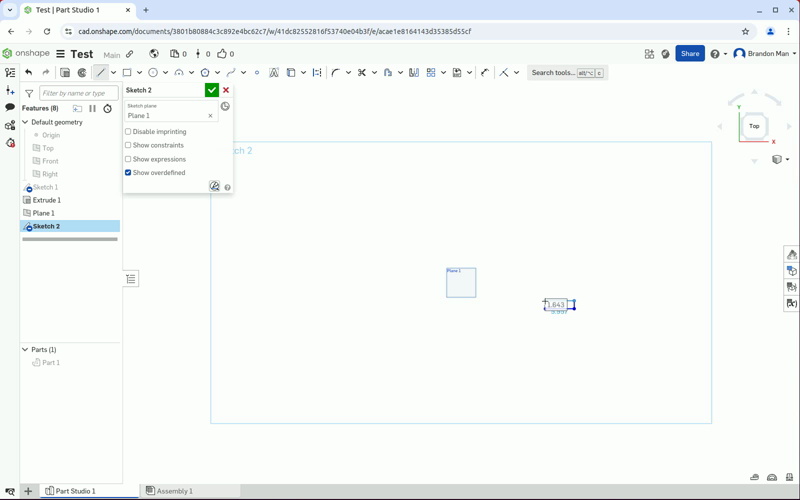
key_up(shift)
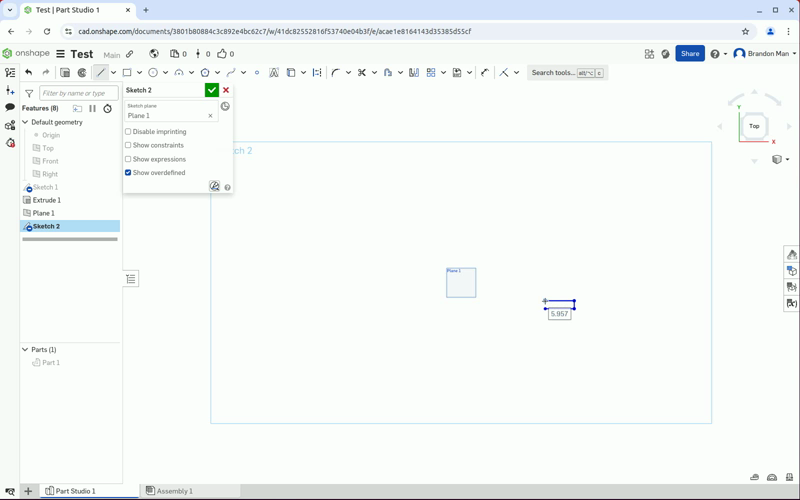
mouse_move(575, 300)
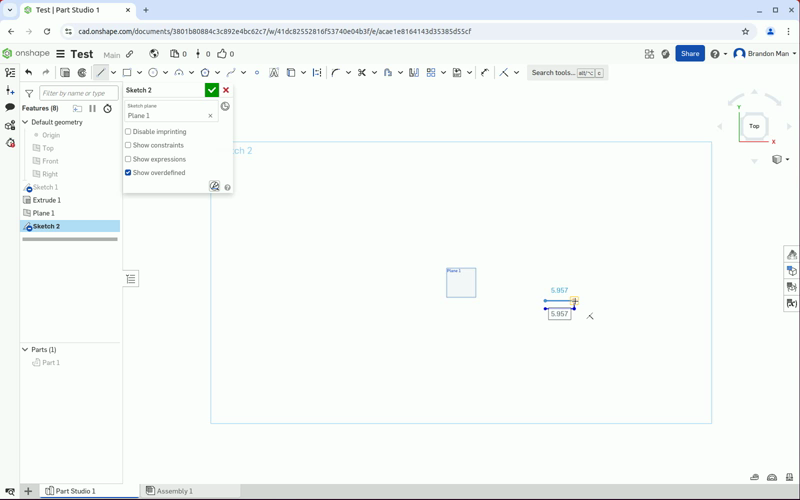
key_down(shift)
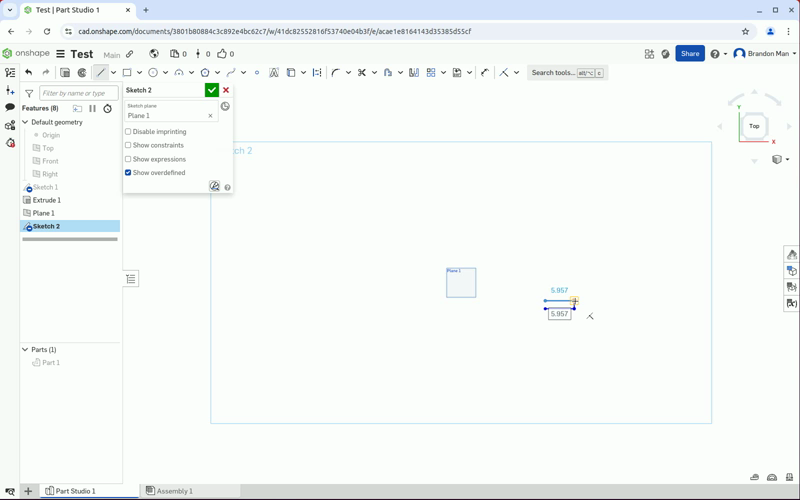
mouse_move(545, 308)
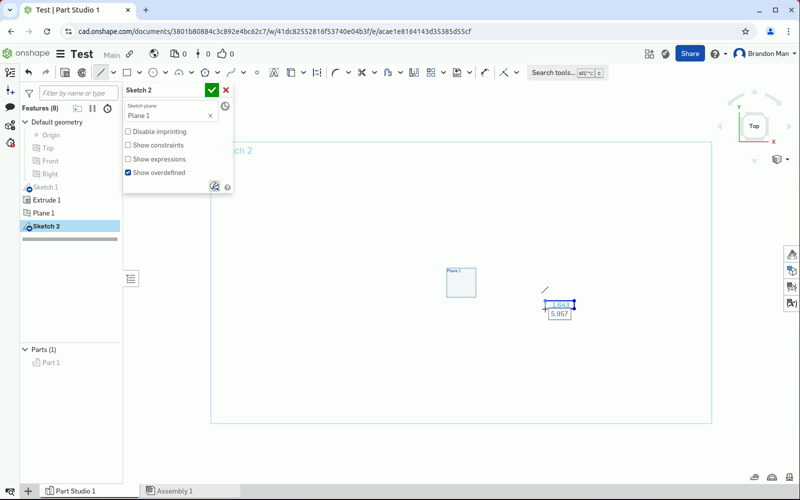
key_up(shift)
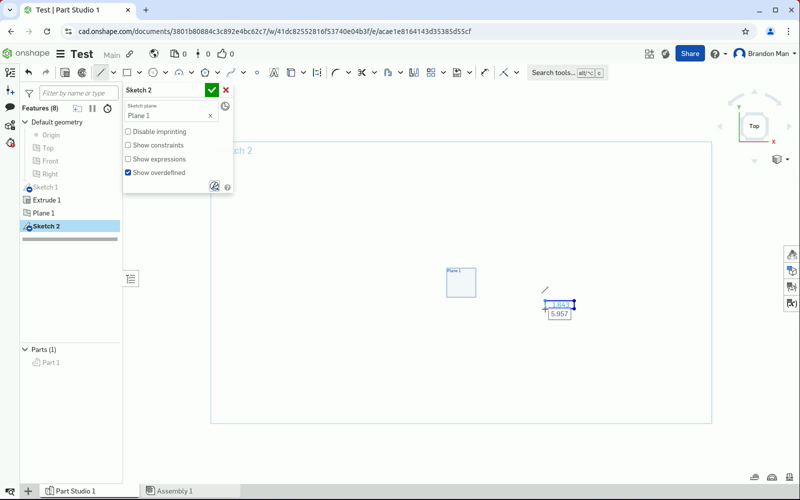
click(545, 308)
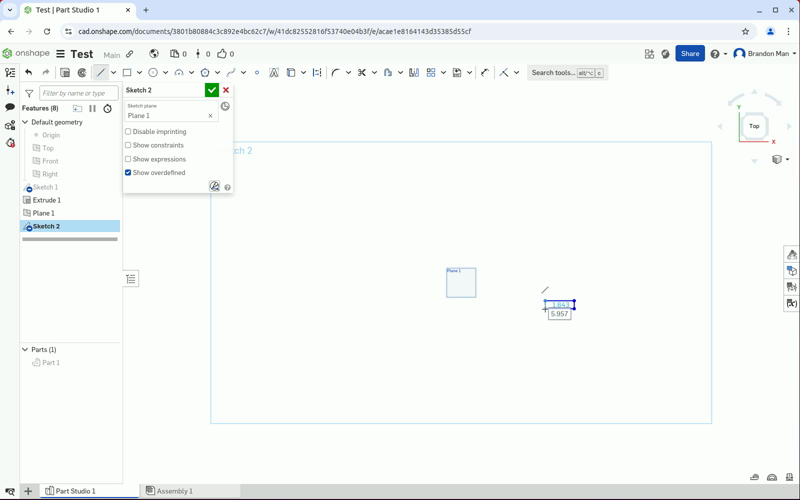
key(esc)
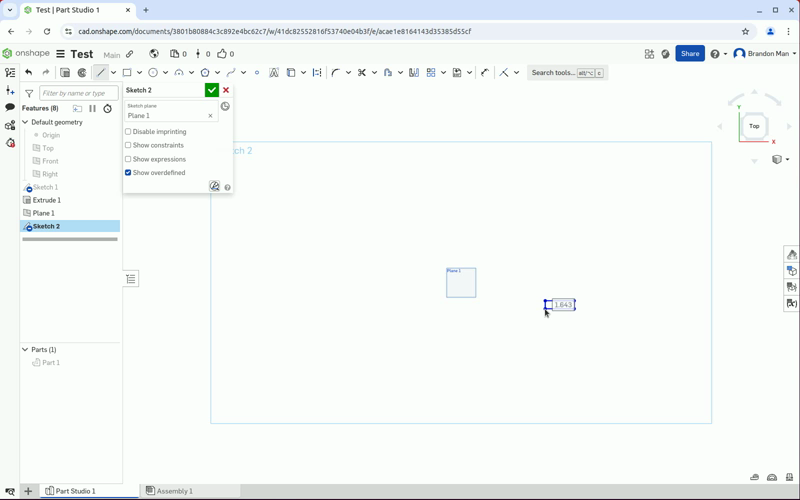
mouse_move(546, 306)
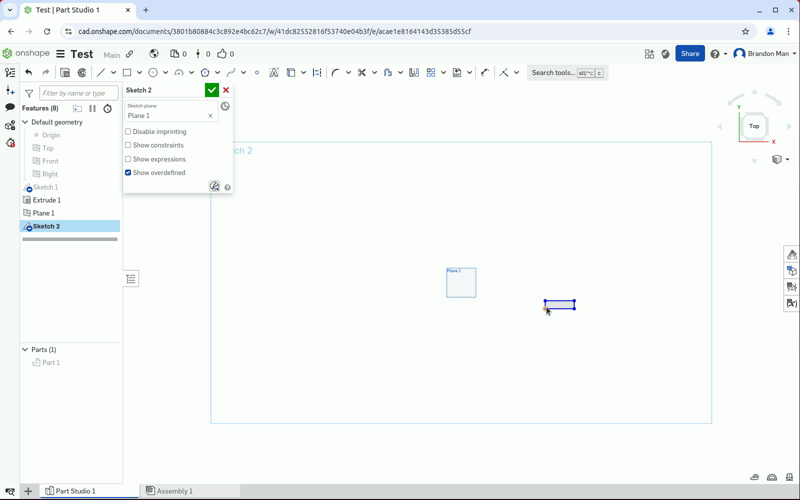
scroll(6)
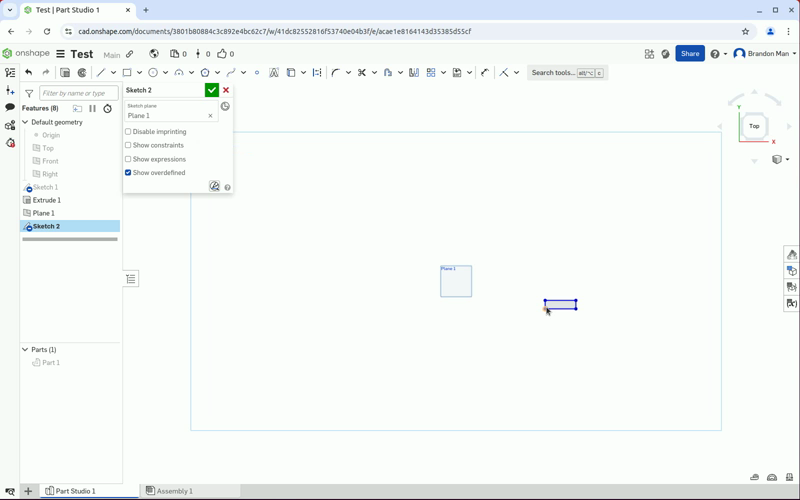
scroll(6)
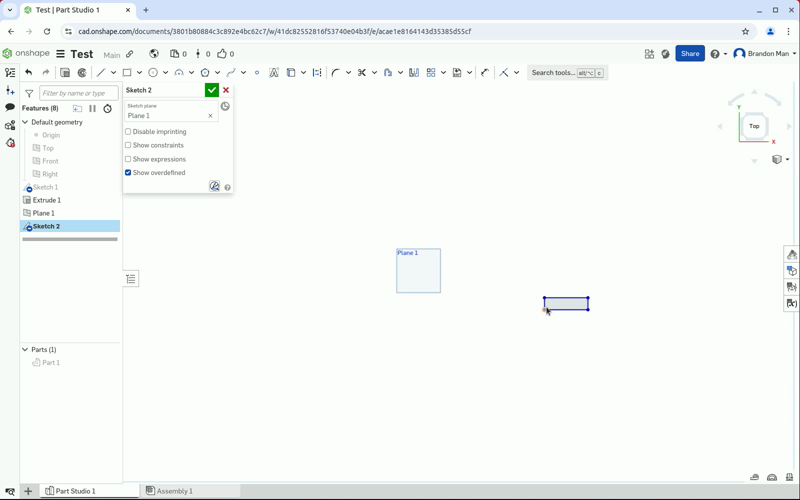
scroll(6)
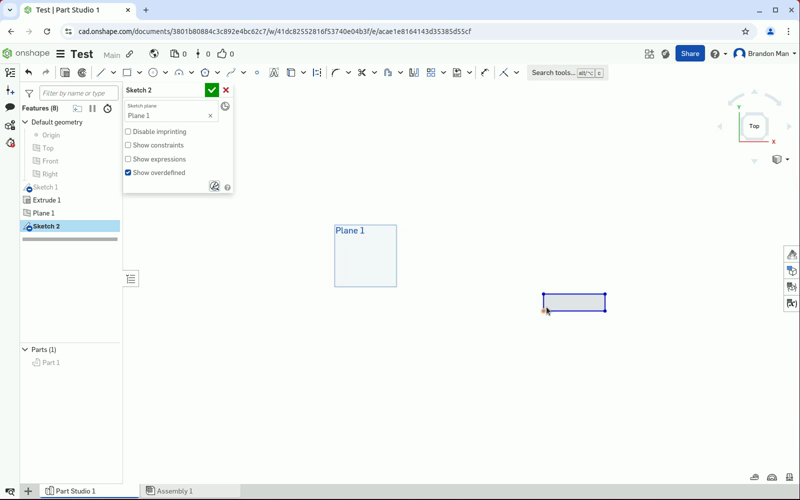
scroll(6)
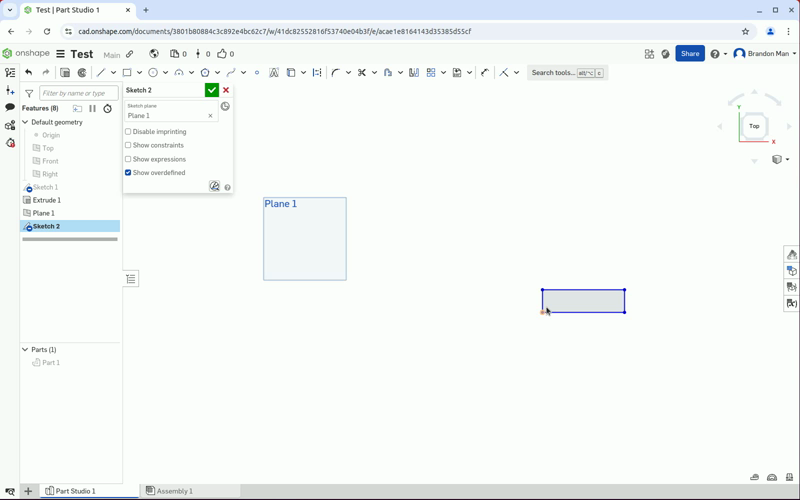
scroll(6)
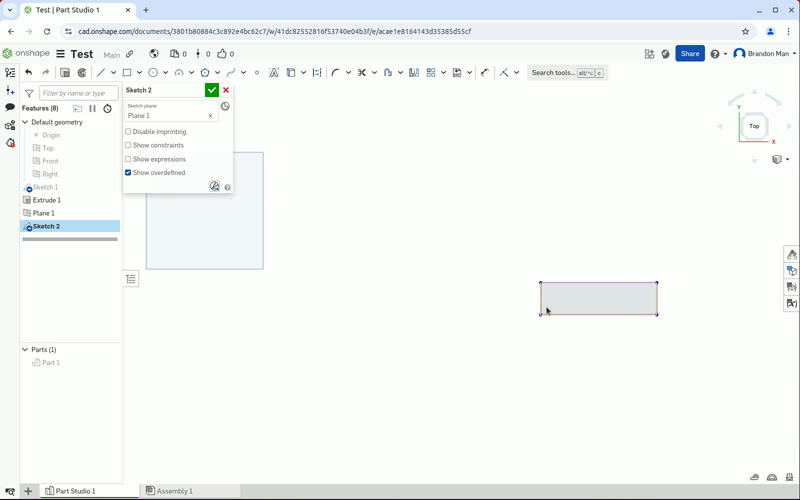
scroll(6)
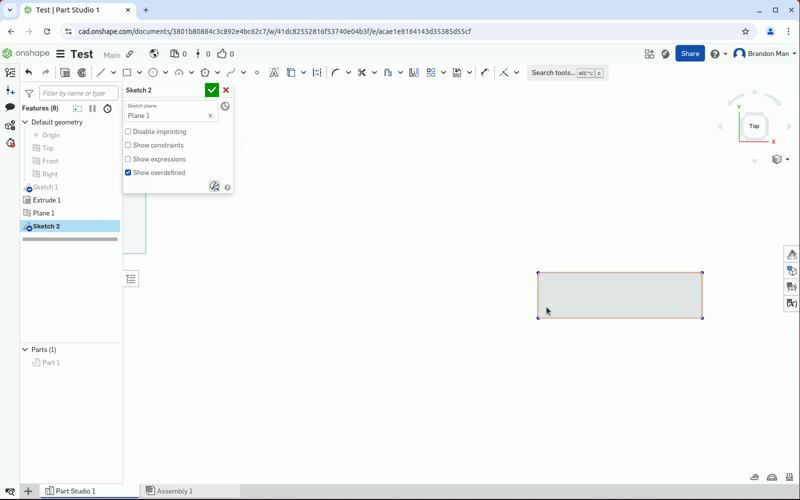
scroll(6)
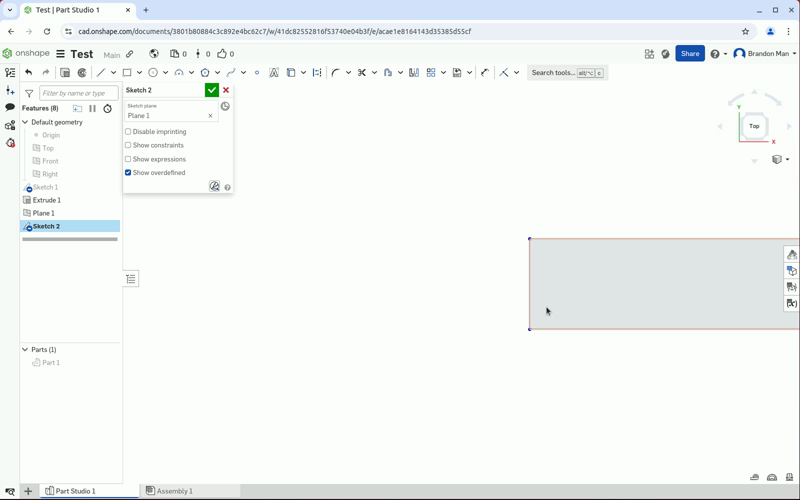
click(546, 306)
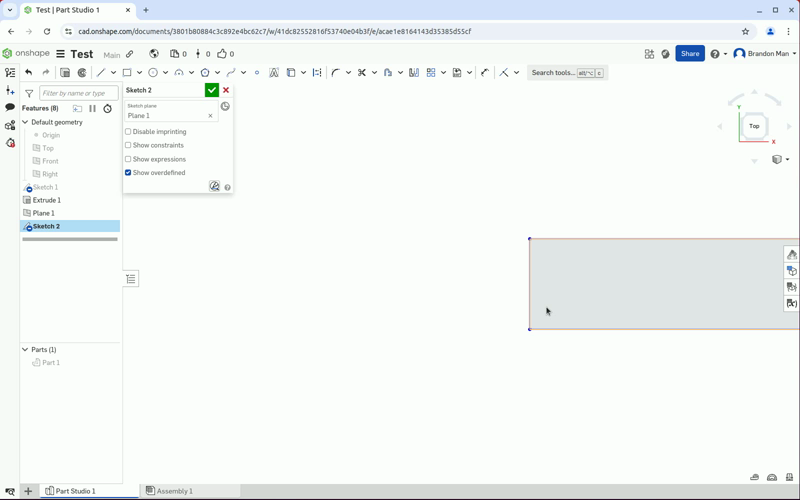
scroll(-6)
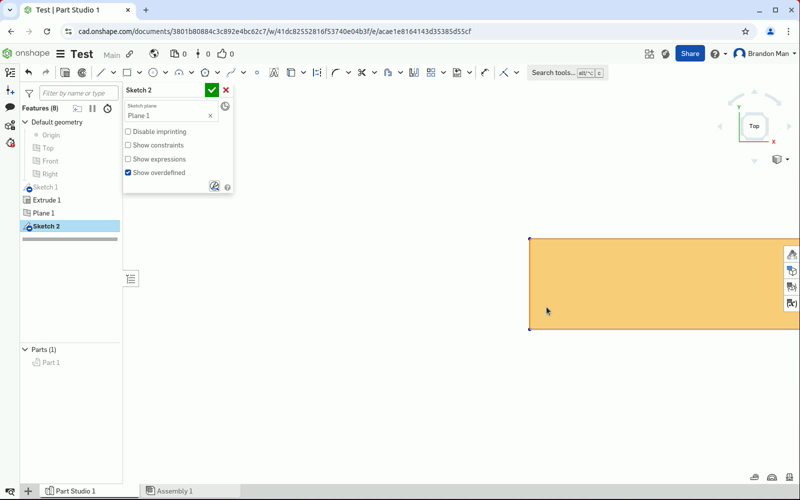
scroll(-6)
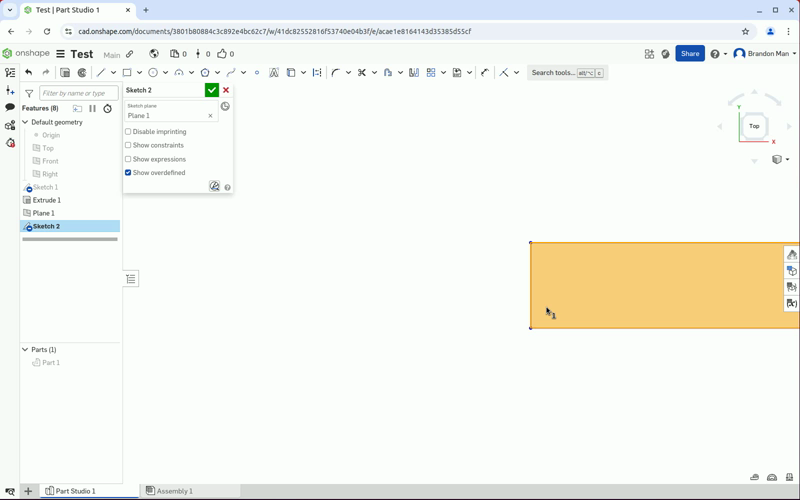
scroll(-6)
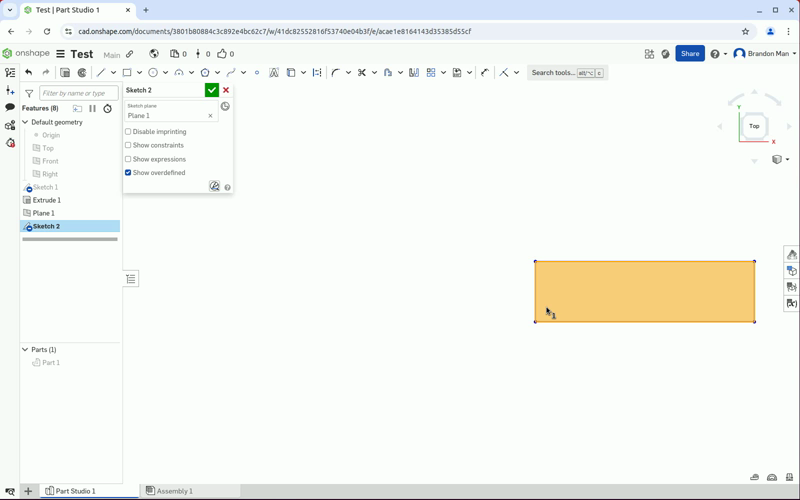
scroll(-6)
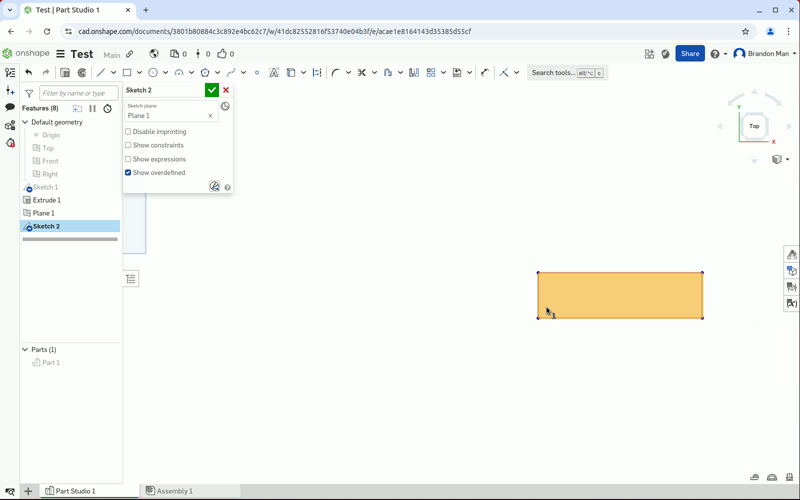
scroll(-6)
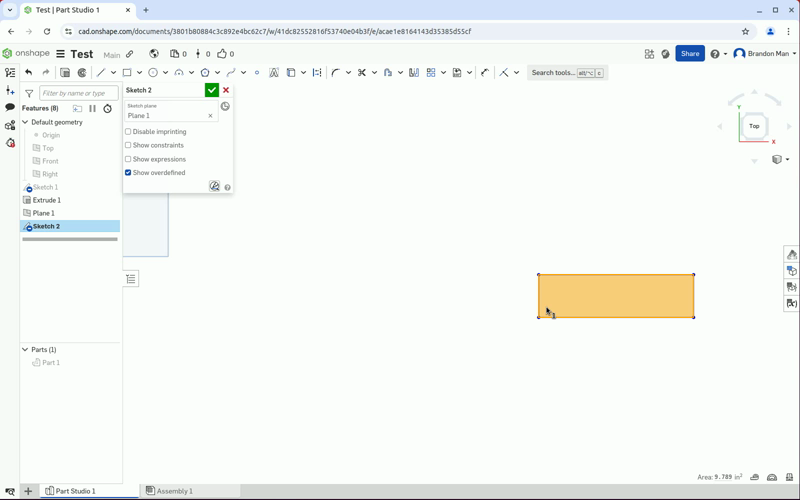
scroll(-6)
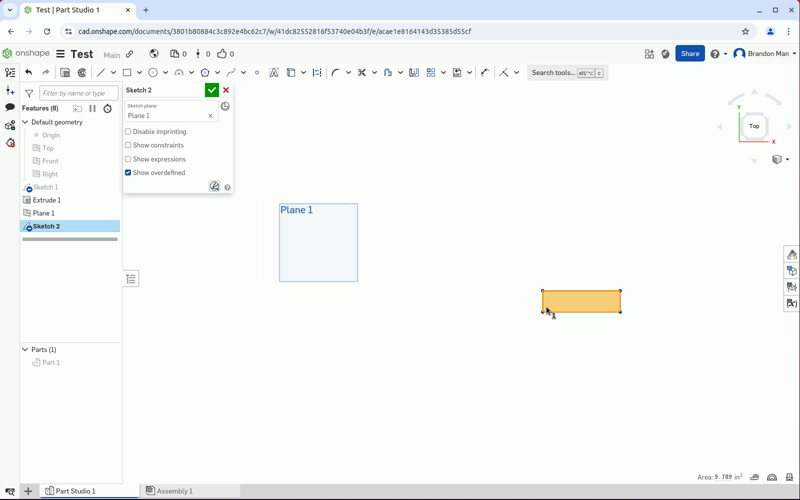
scroll(-6)
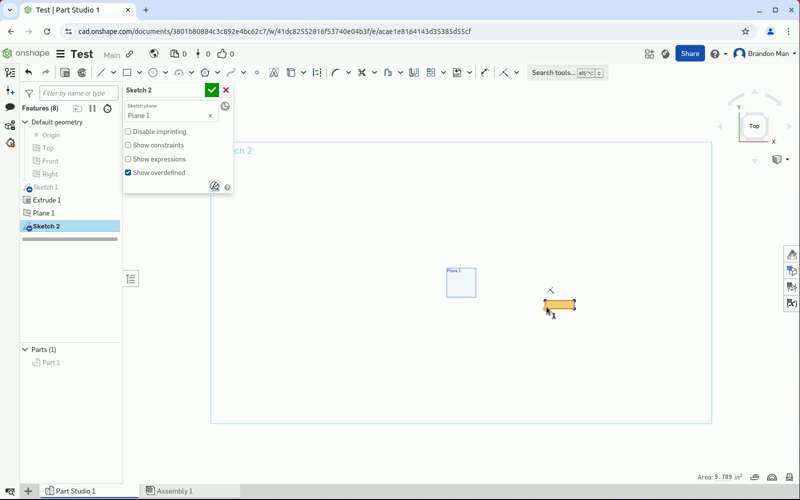
mouse_move(73, 352)
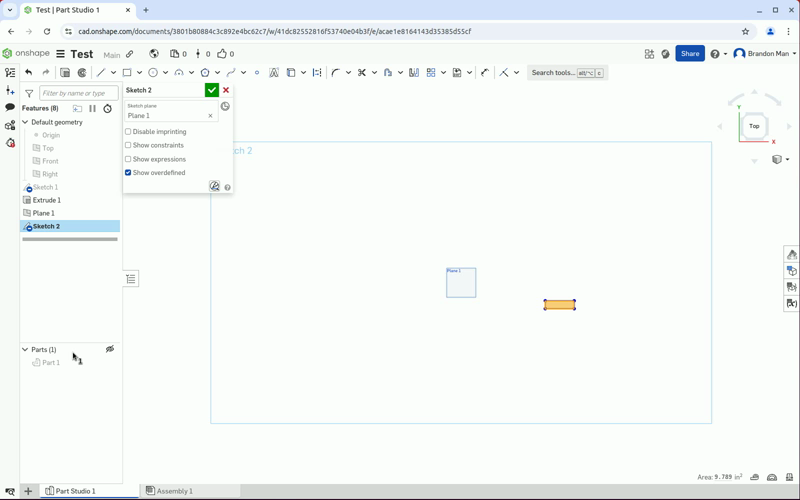
key(shift+y)
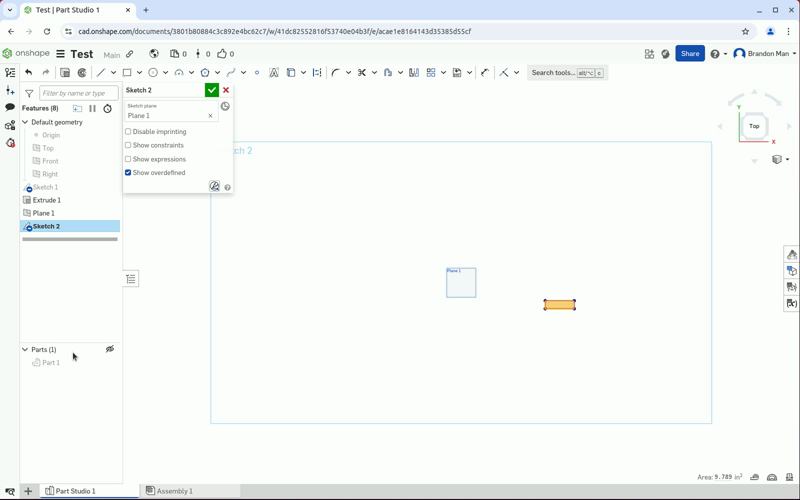
key(shift+e)
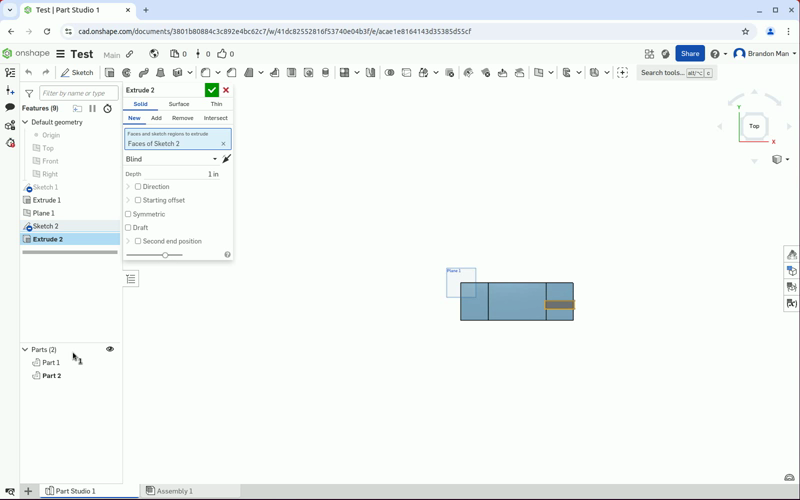
mouse_move(143, 106)
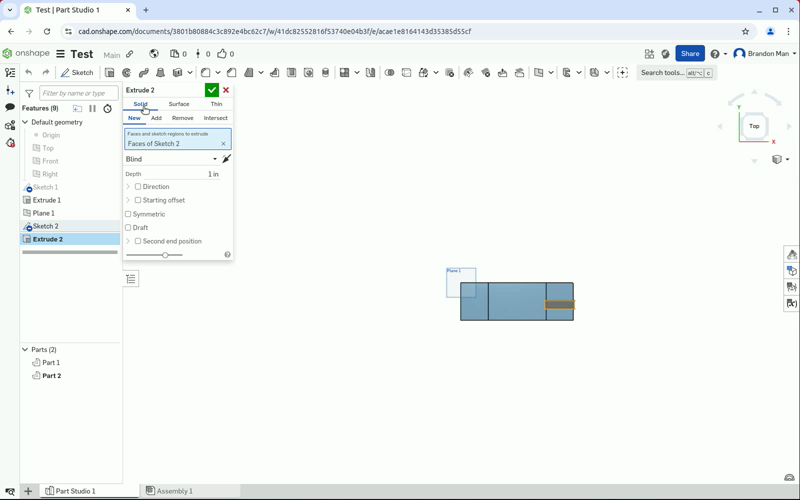
click(143, 106)
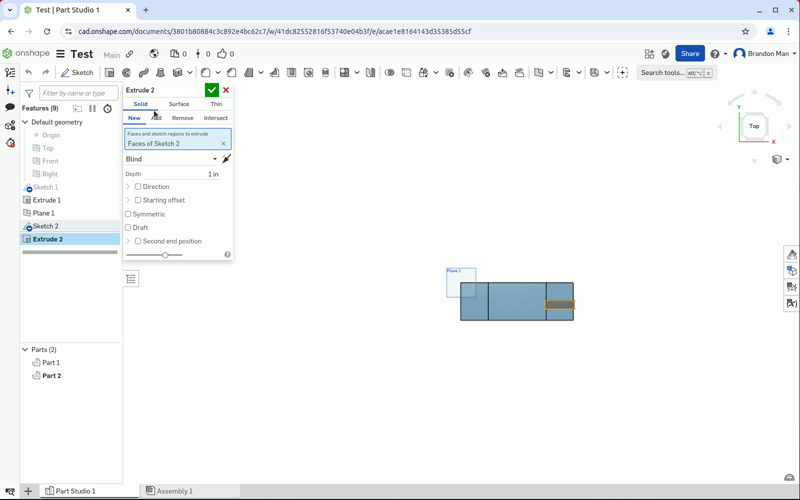
mouse_move(186, 120)
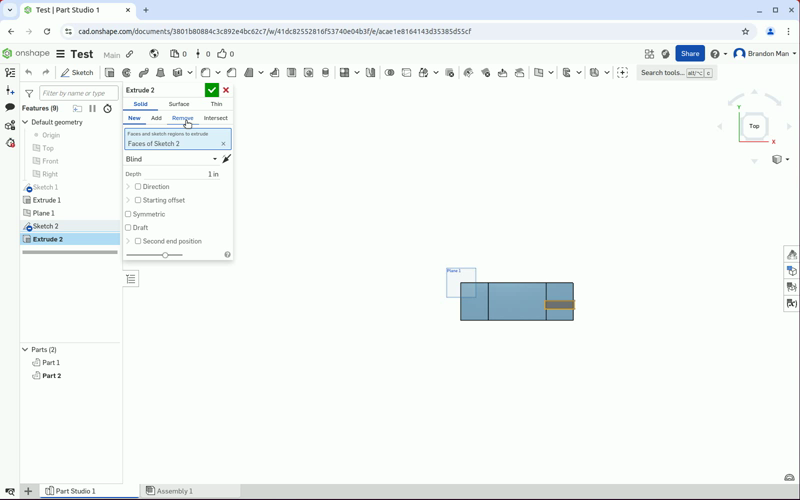
click(186, 120)
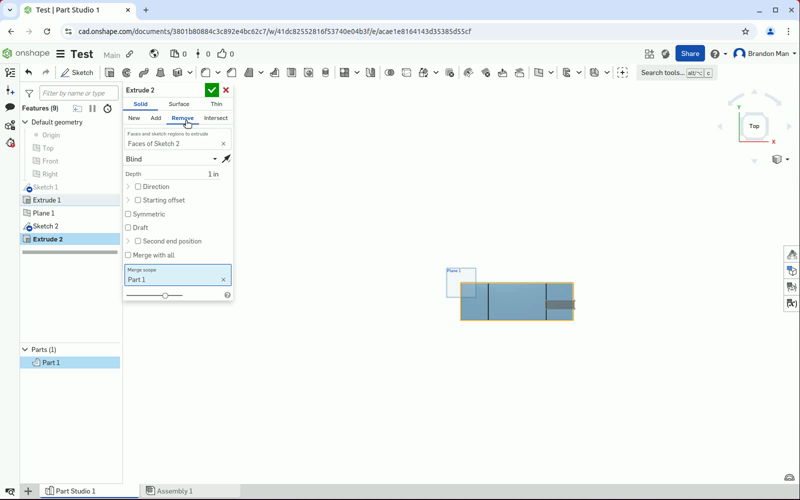
key(tab, 4)
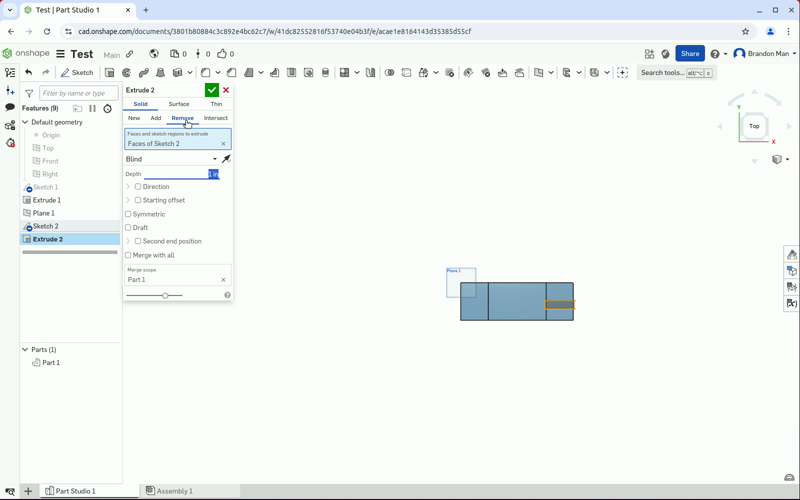
text(7.703)
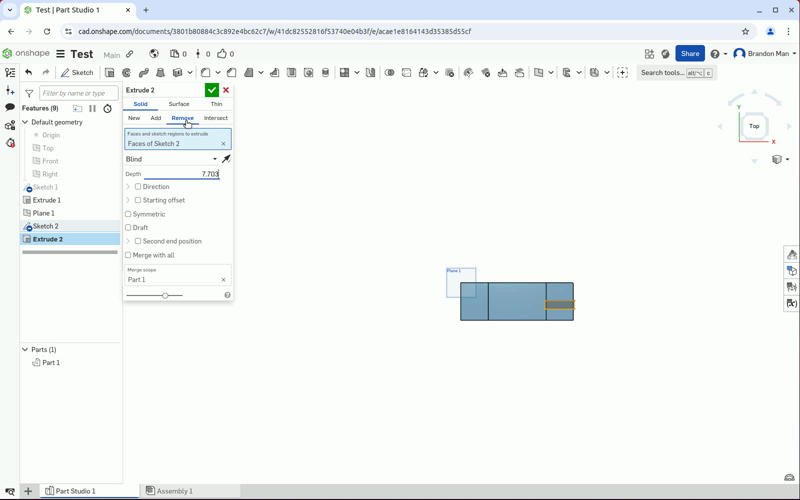
key(tab, 6)
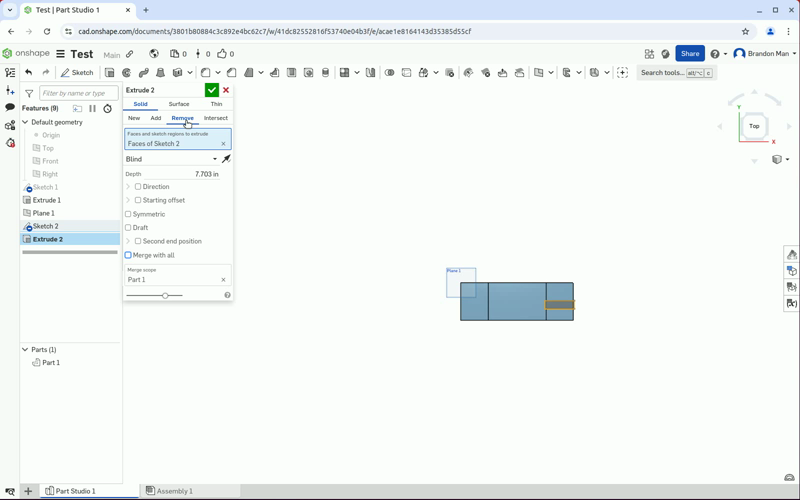
key(space)
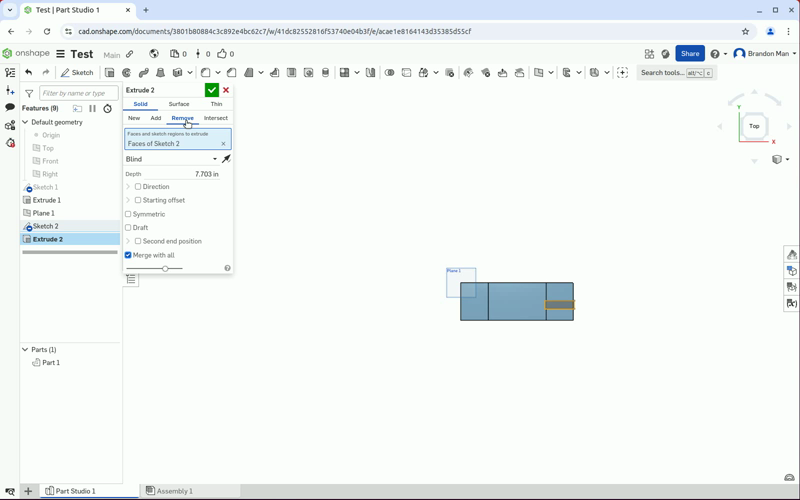
key(enter)
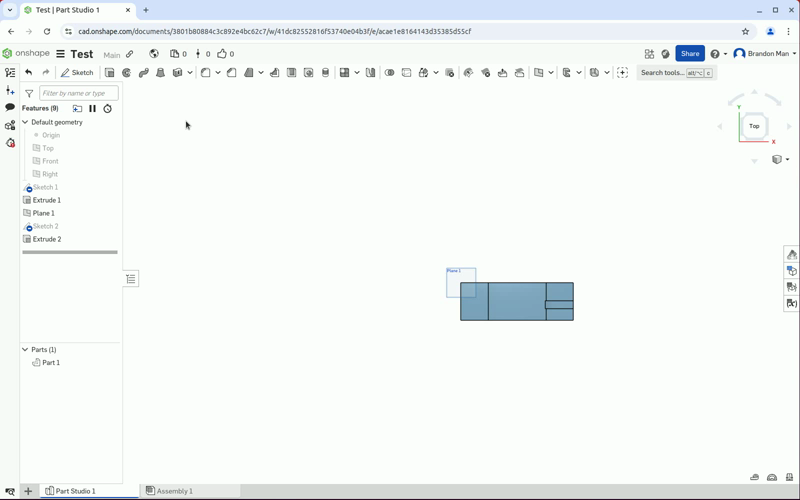
key(shift+h)
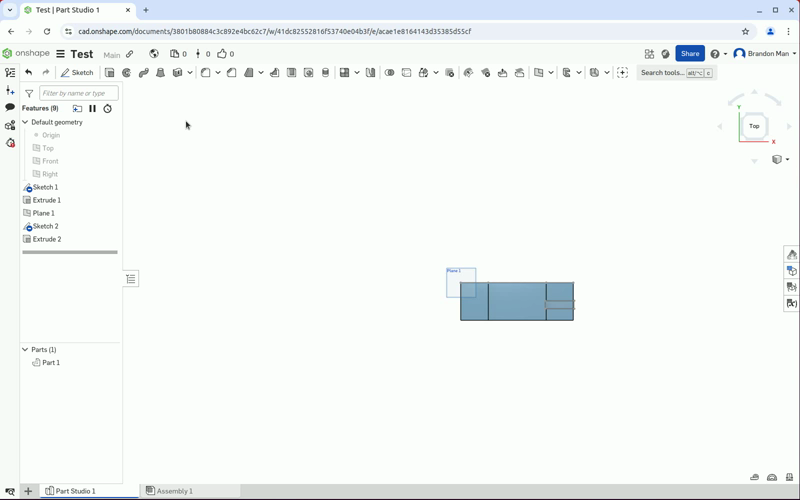
key(shift+h)
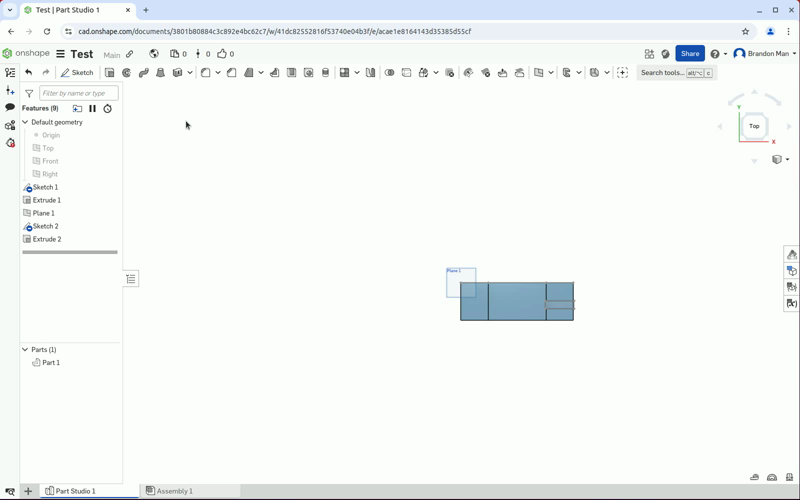
key(shift+7)
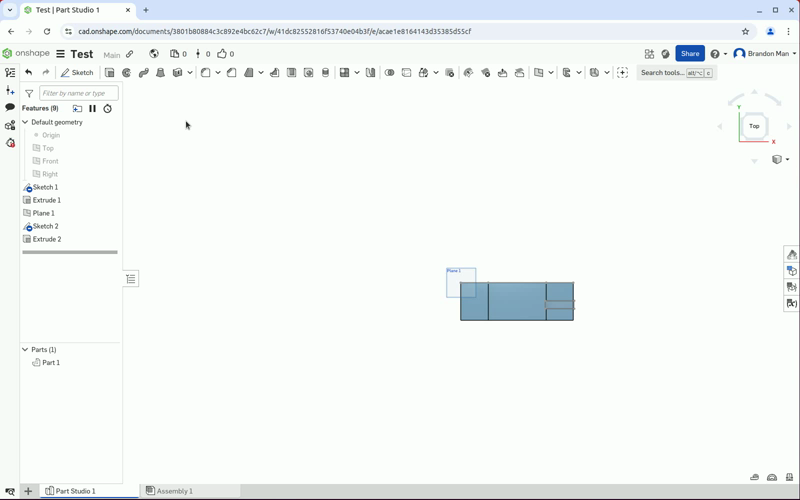
key(up, 3)
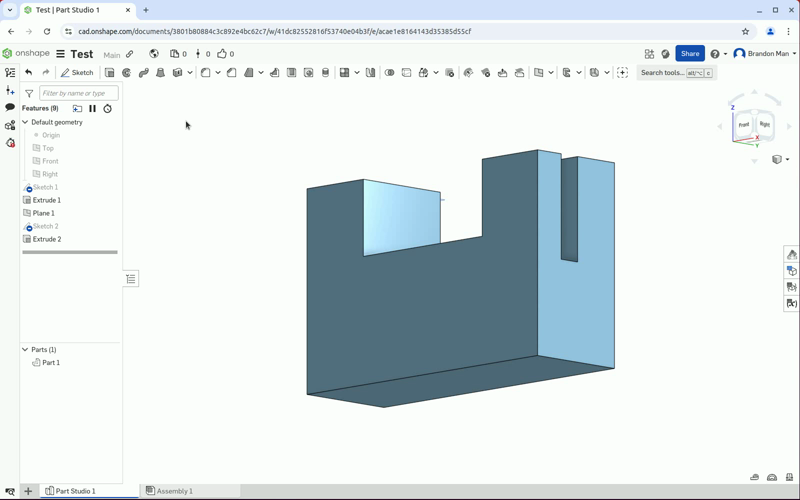
key(left, 3)
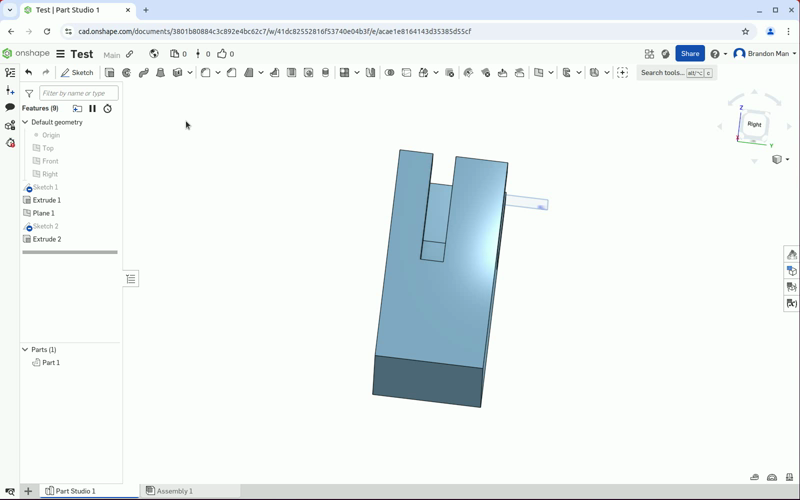
key(right, 3)
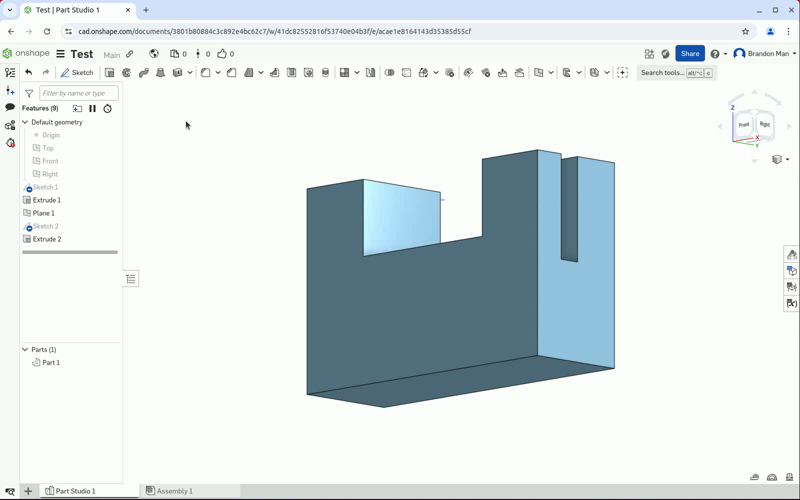
key(down, 3)
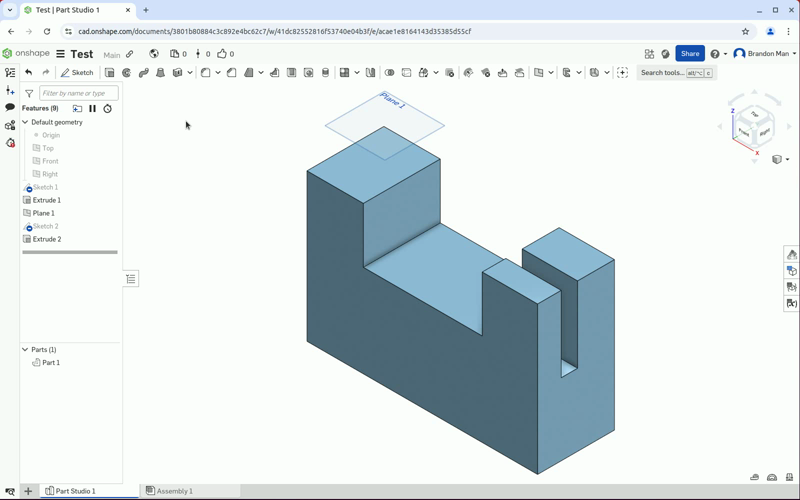
mouse_move(73, 189)
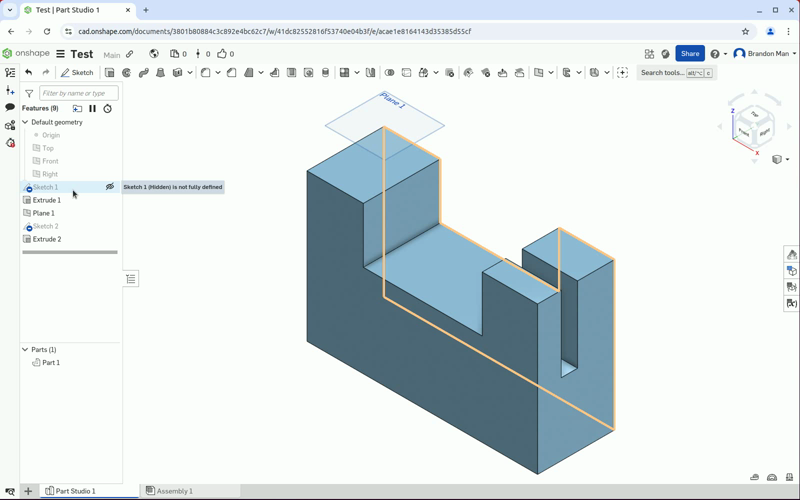
click(73, 189)